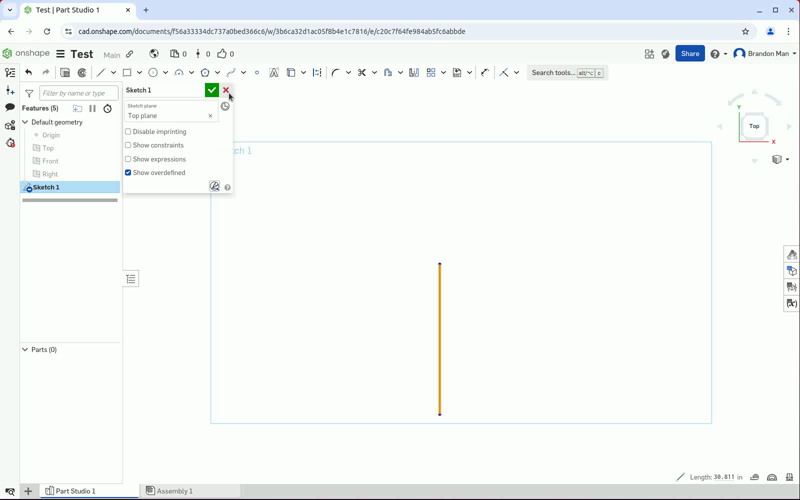
key(shift+h)
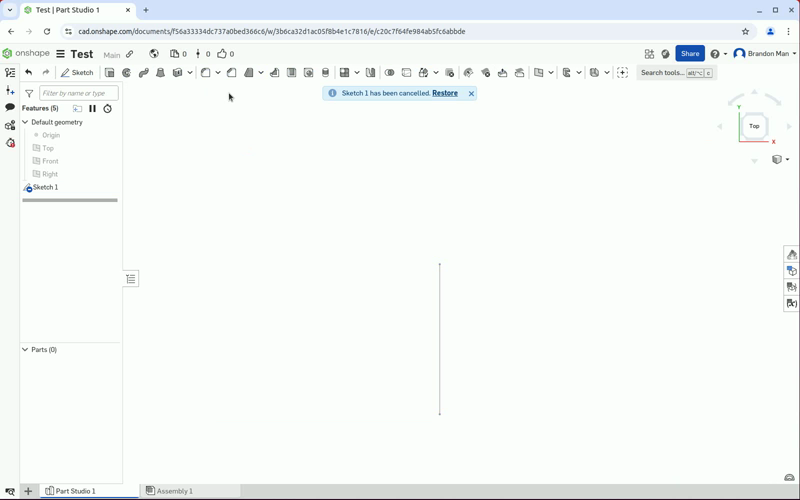
key(shift+s)
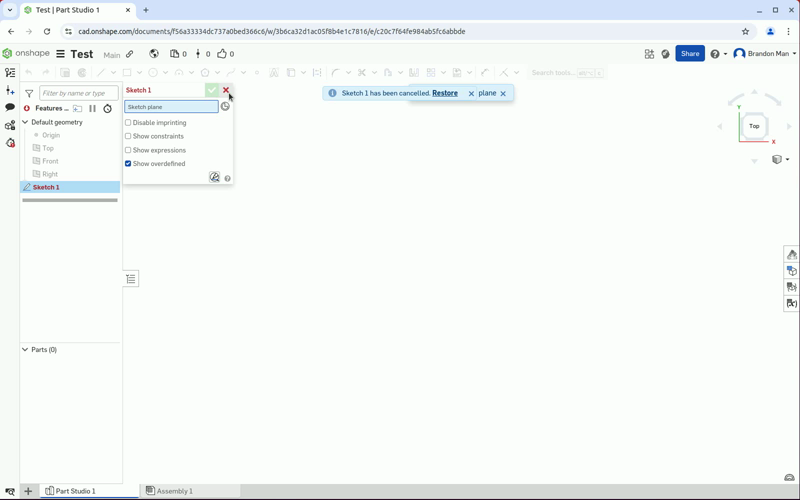
mouse_move(73, 150)
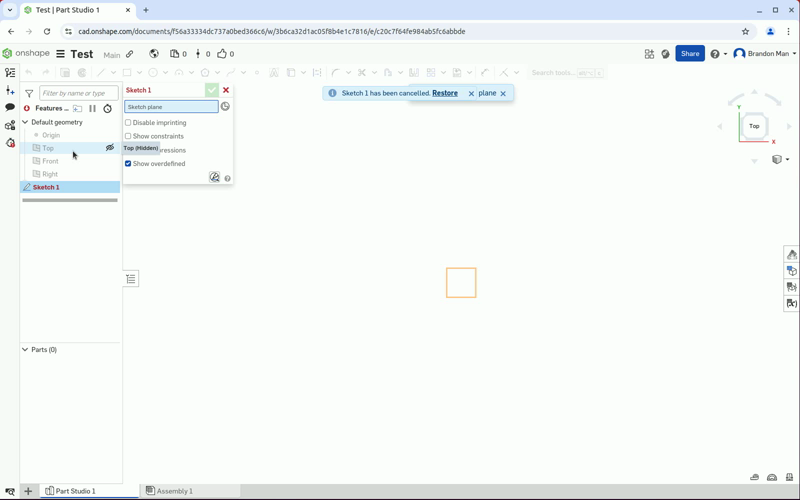
click(73, 150)
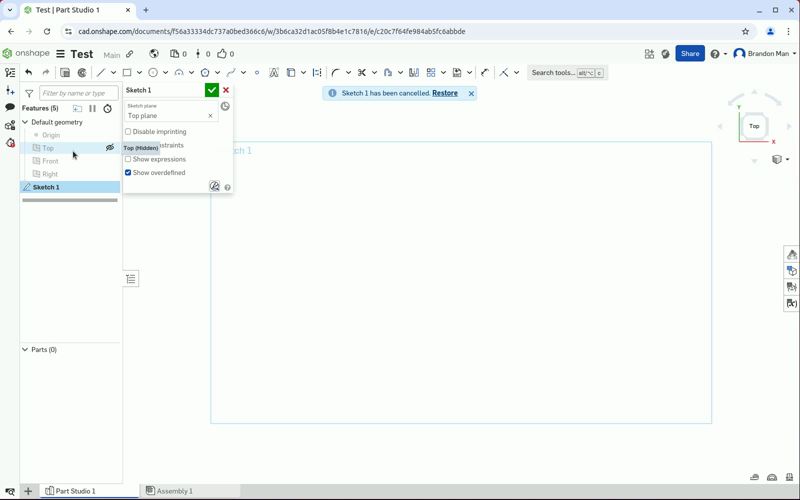
mouse_move(73, 352)
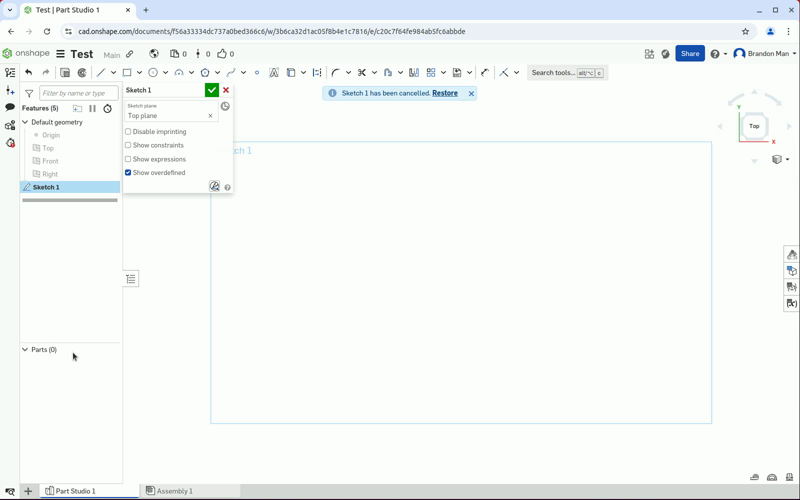
key(y)
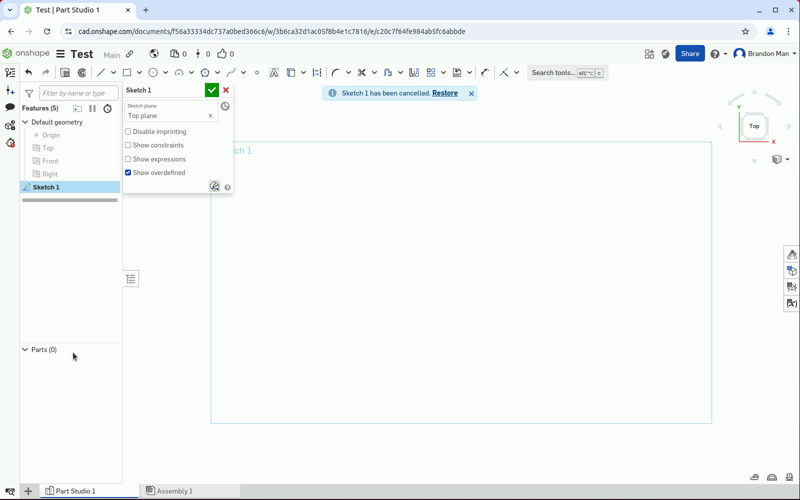
key(l)
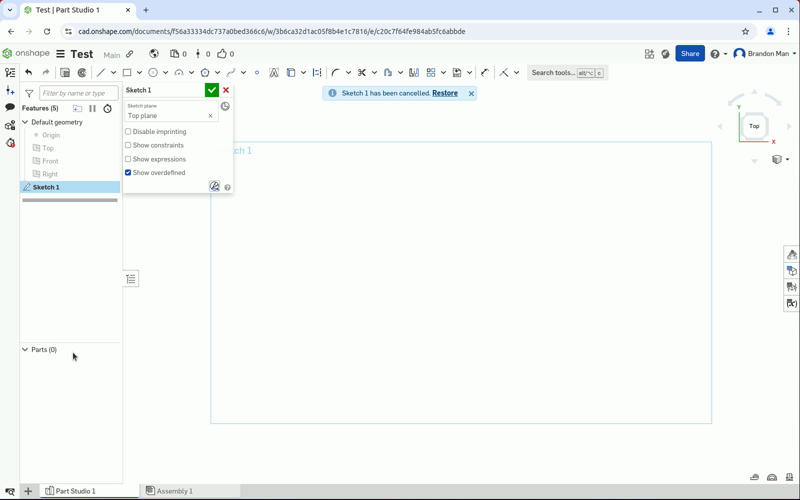
key_down(shift)
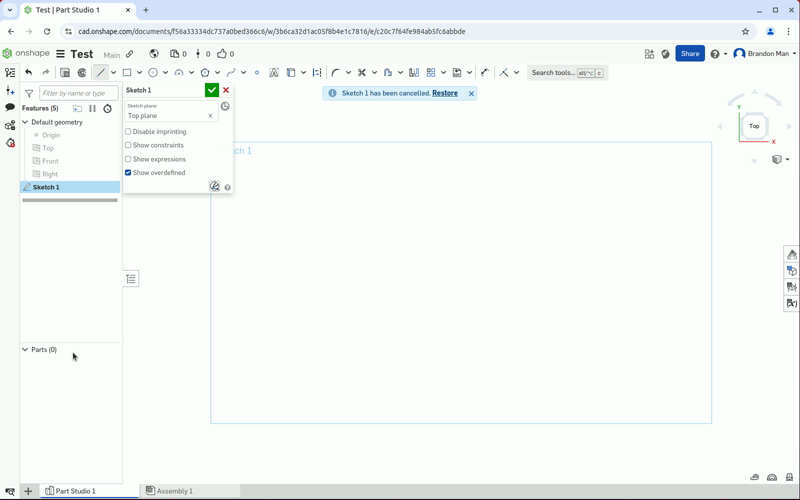
mouse_move(404, 339)
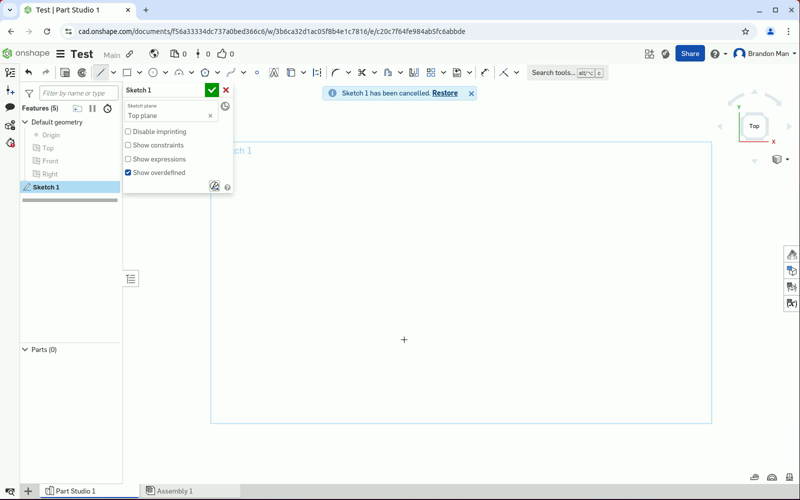
click(404, 339)
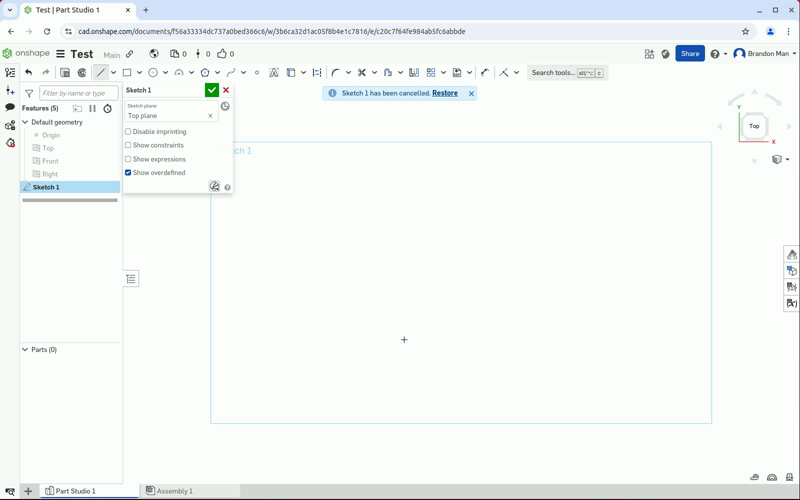
key_up(shift)
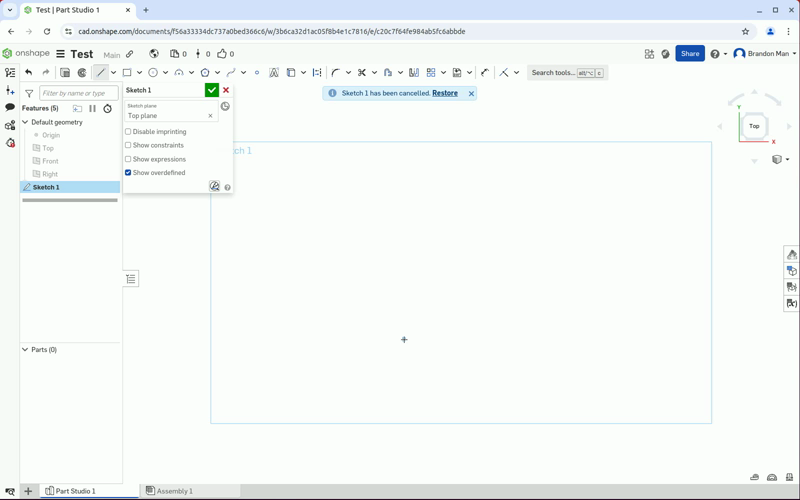
key_down(shift)
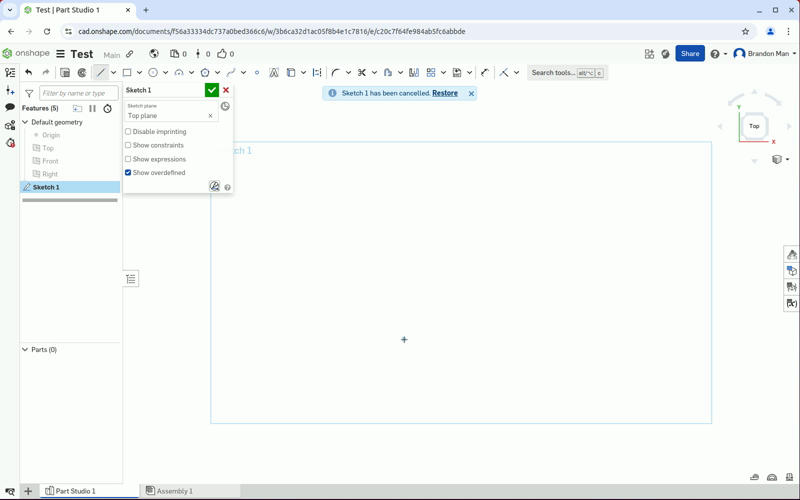
mouse_move(516, 339)
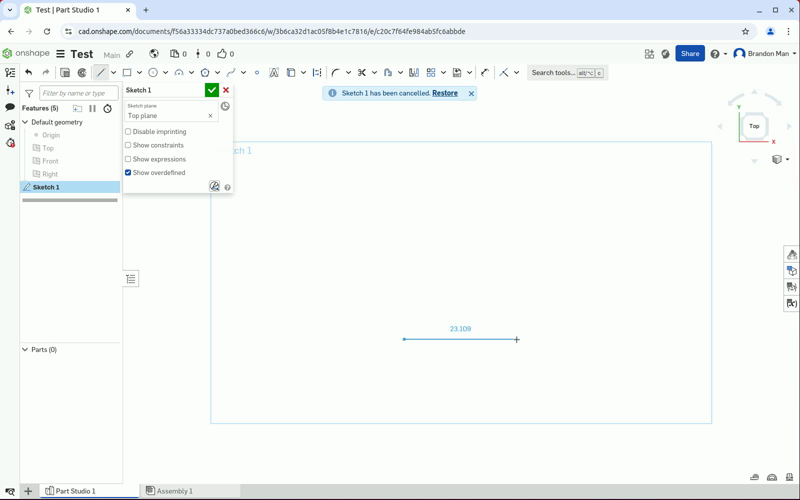
click(516, 339)
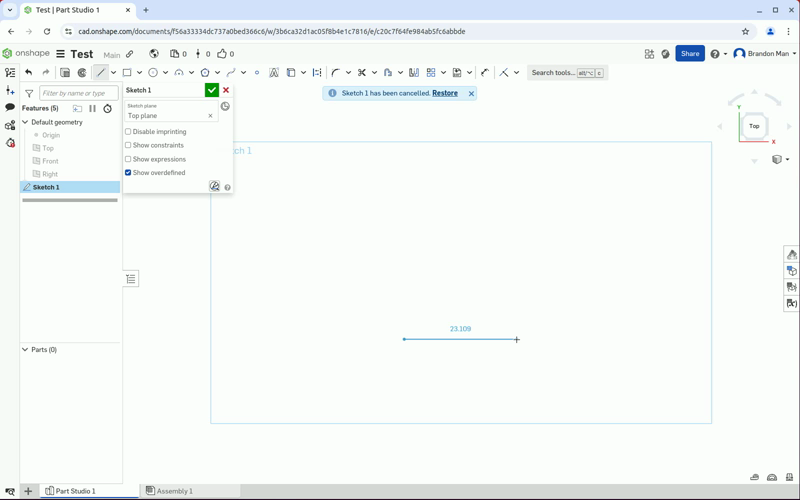
key_up(shift)
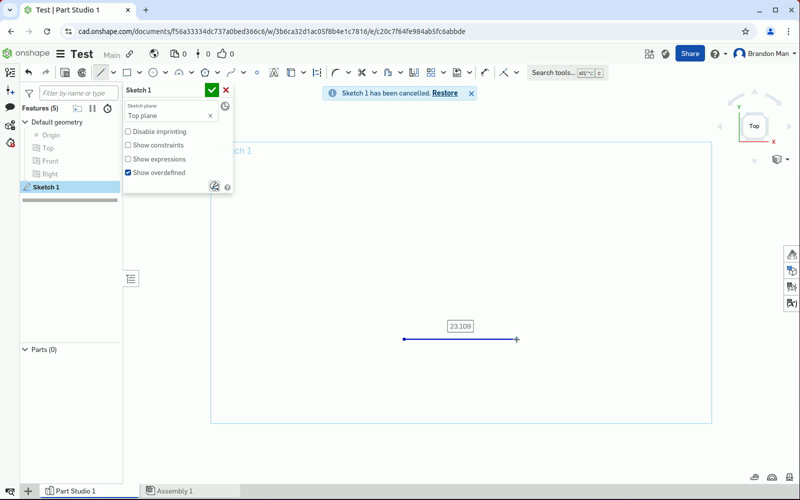
key_down(shift)
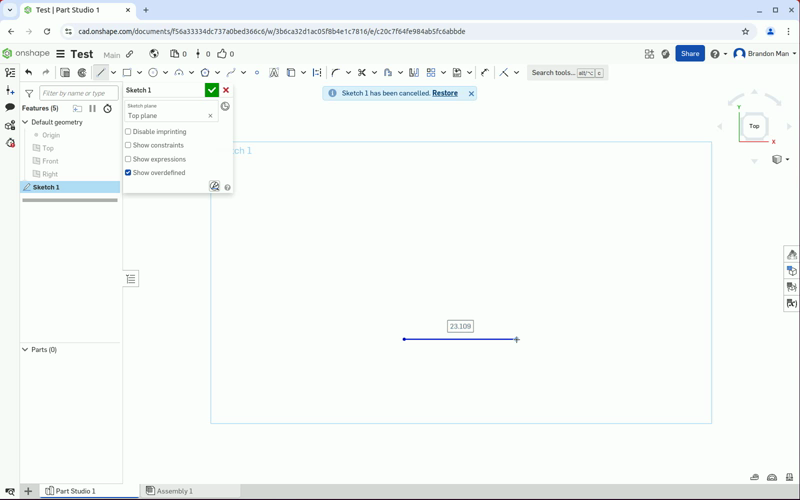
mouse_move(516, 226)
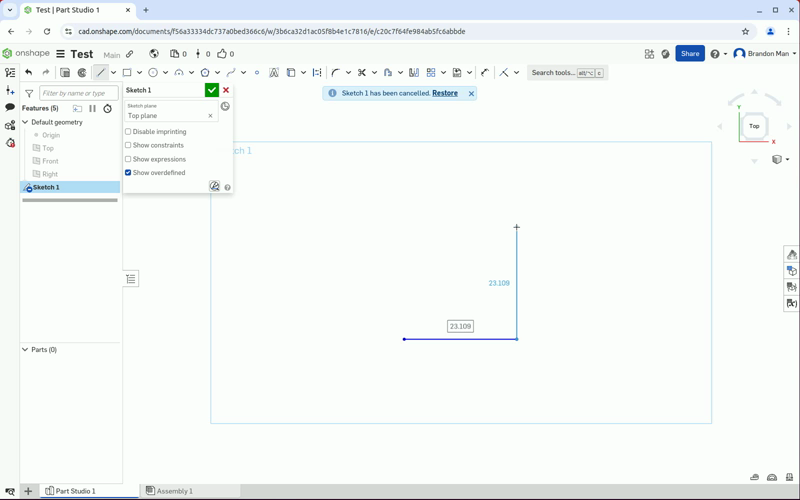
click(516, 226)
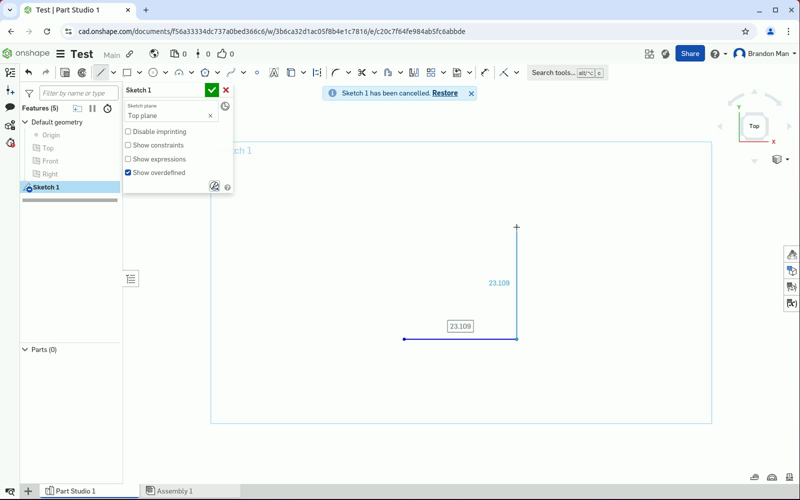
key_up(shift)
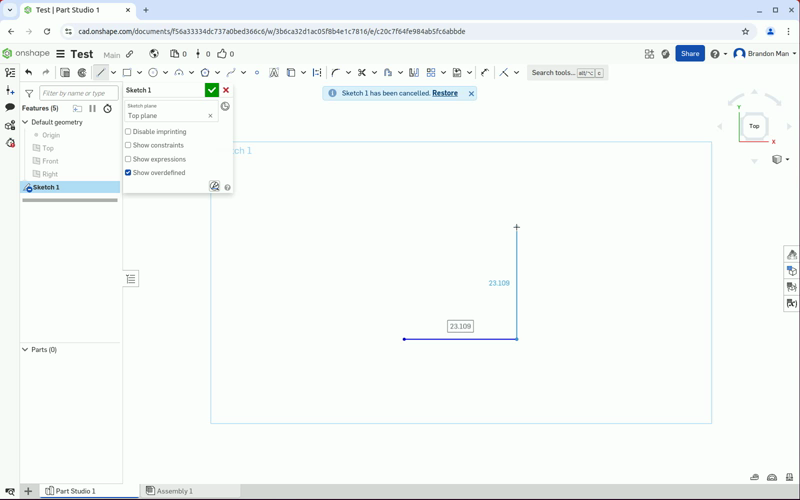
key_down(shift)
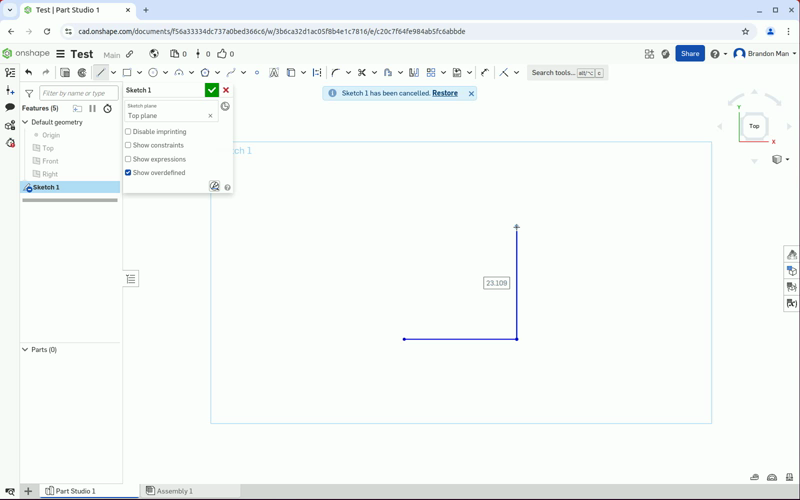
mouse_move(404, 226)
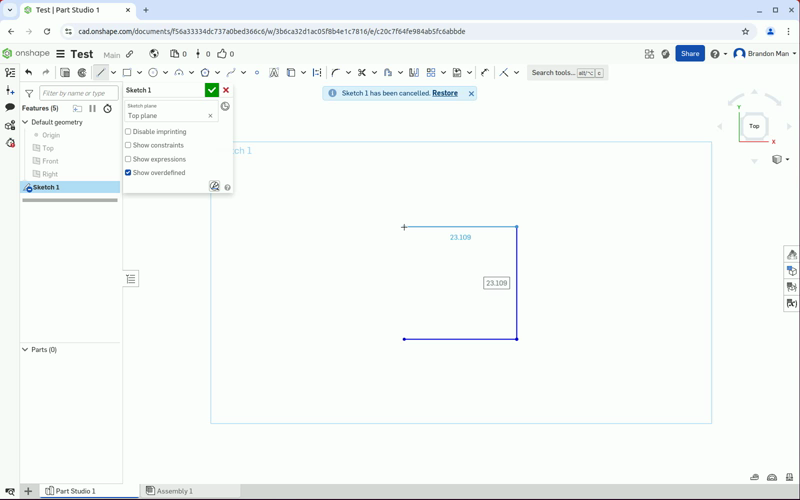
click(404, 226)
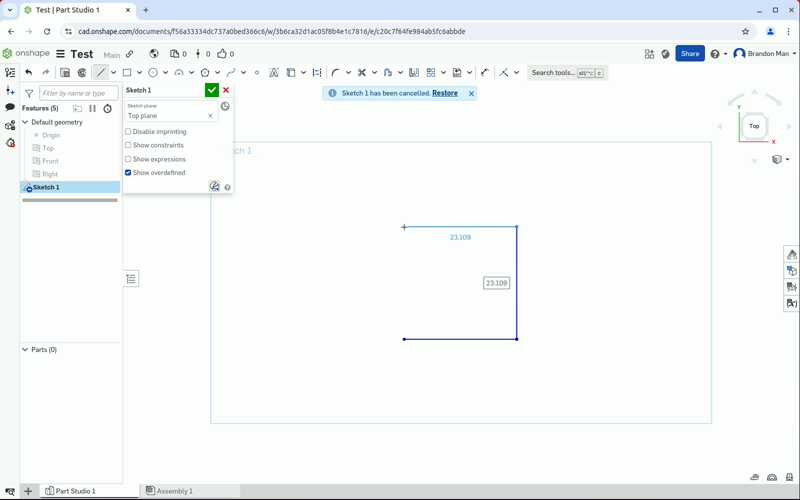
key_up(shift)
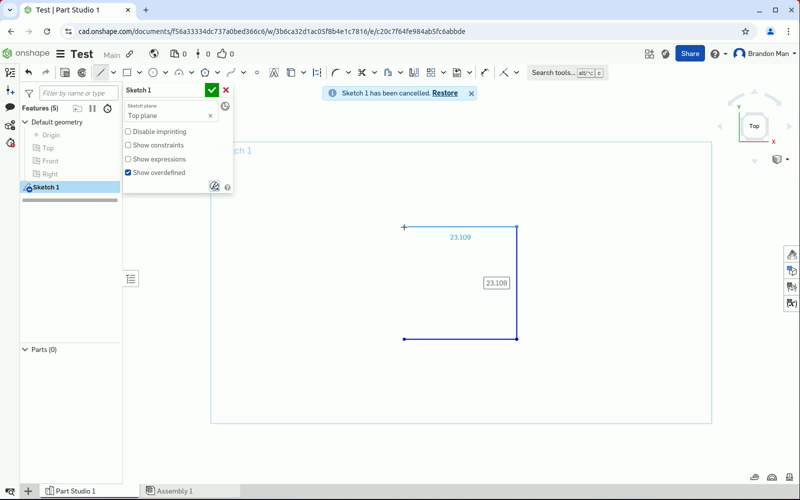
key_down(shift)
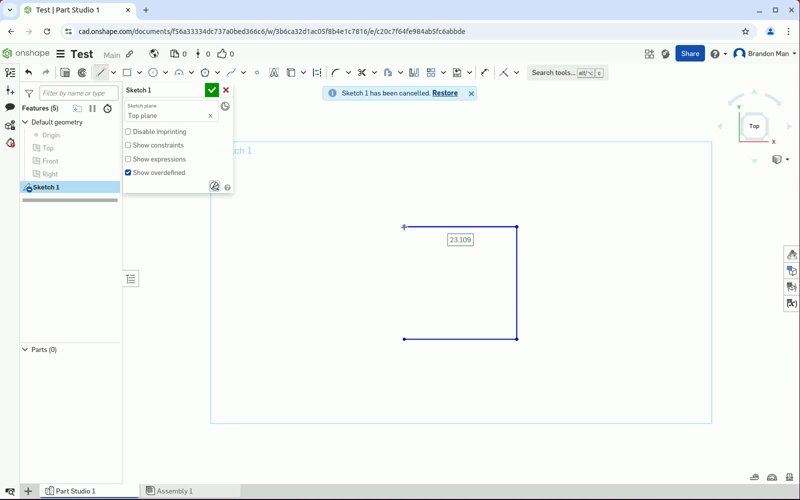
mouse_move(404, 339)
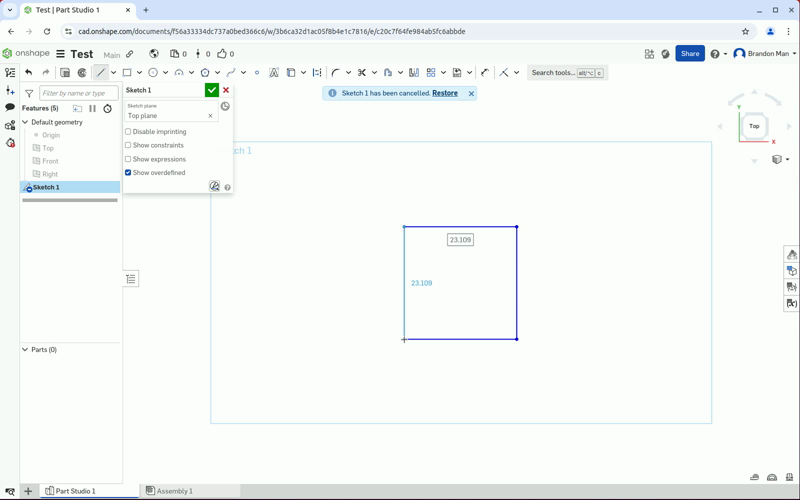
key_up(shift)
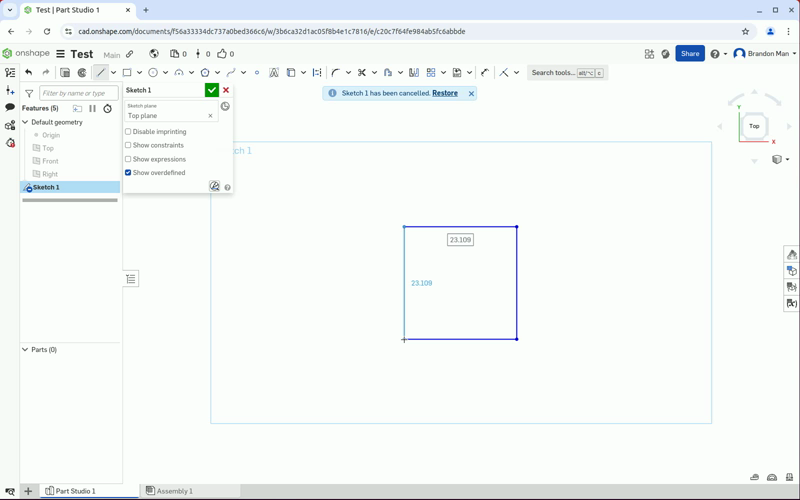
click(404, 339)
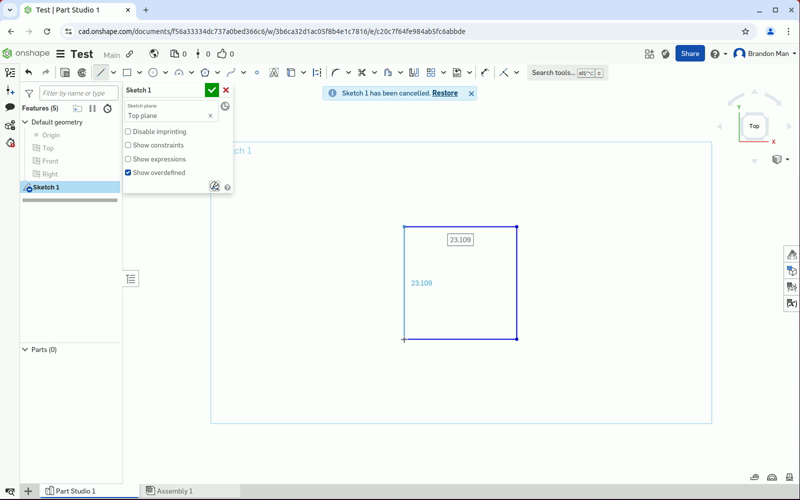
key(esc)
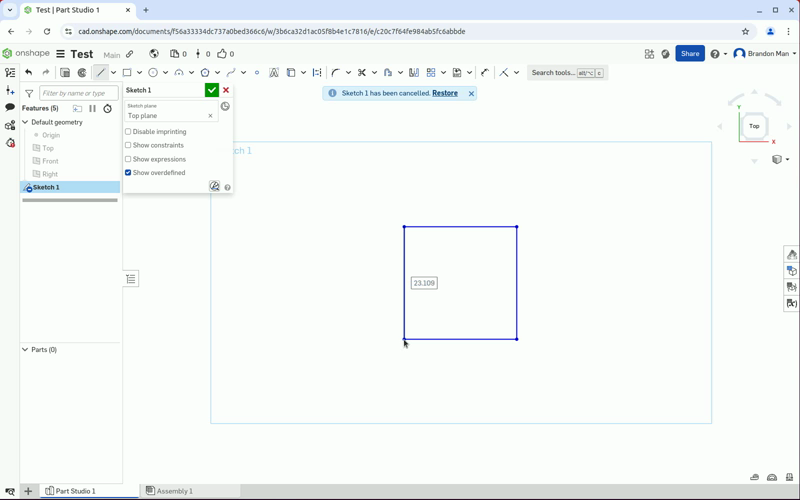
mouse_move(458, 308)
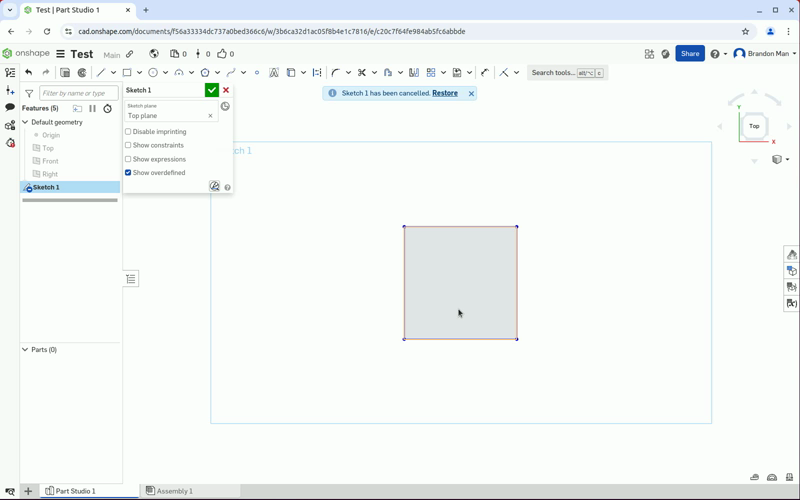
click(458, 308)
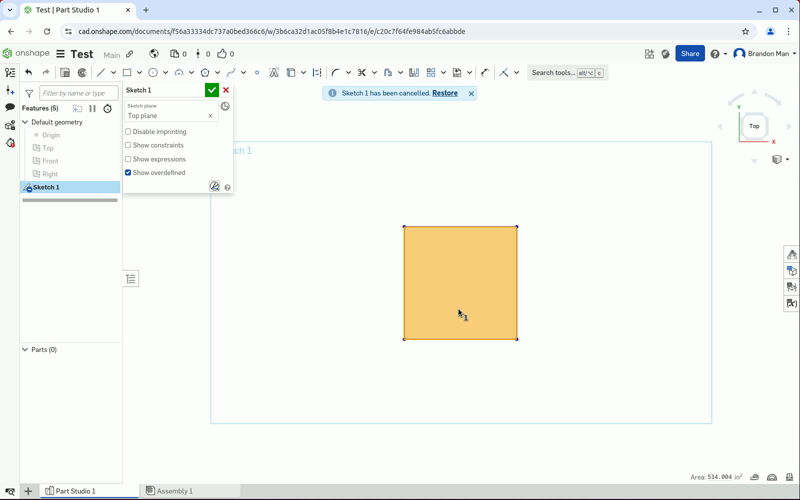
mouse_move(73, 352)
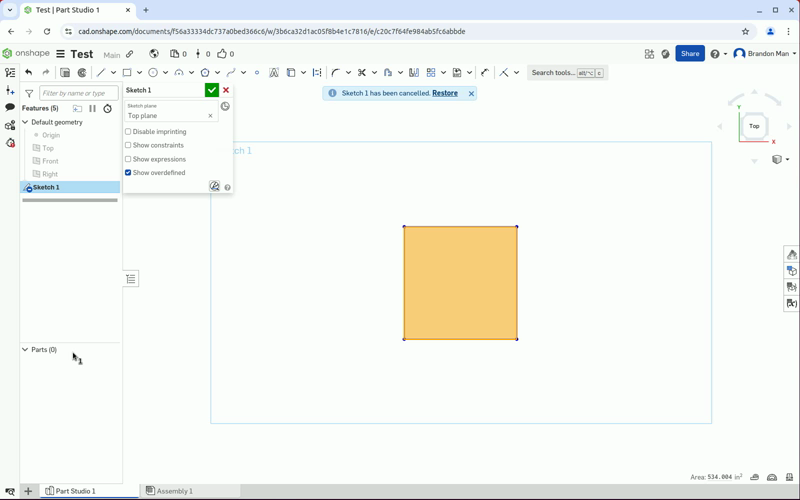
key(shift+y)
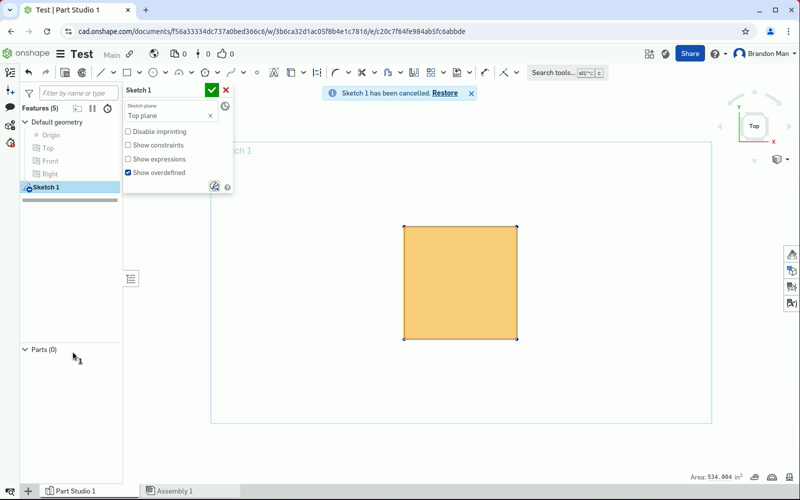
key(shift+e)
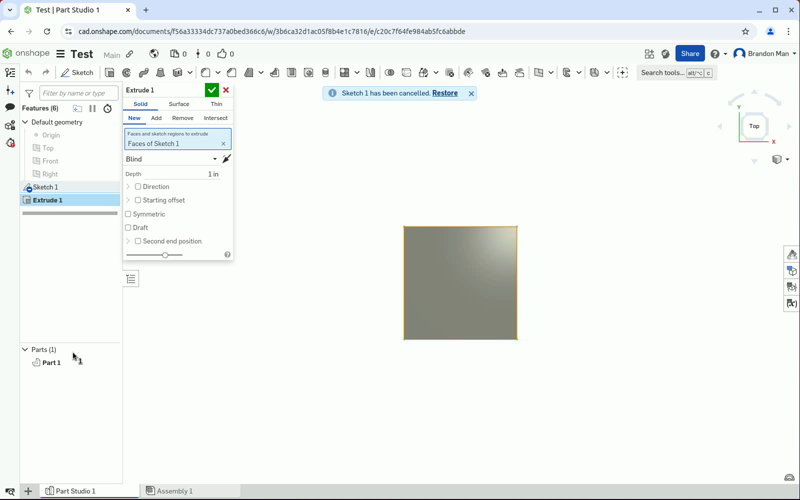
mouse_move(143, 106)
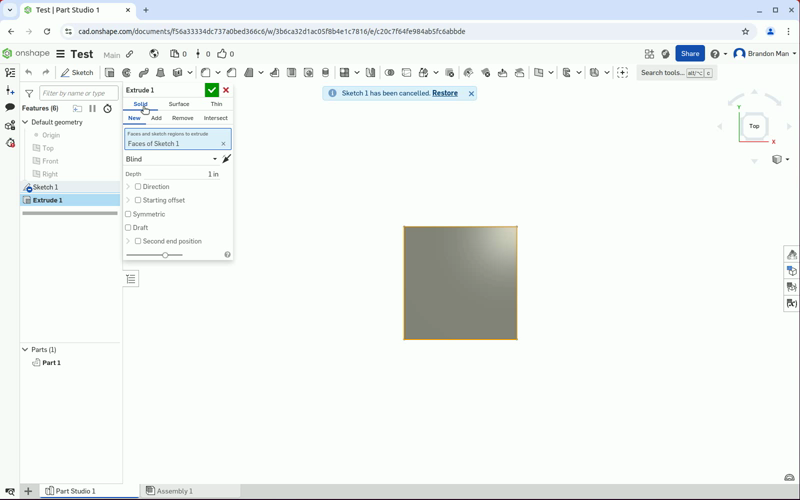
click(143, 106)
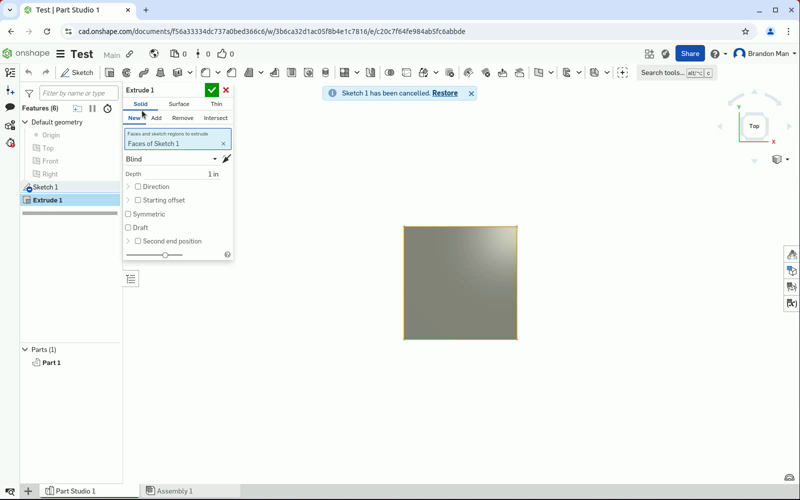
mouse_move(137, 120)
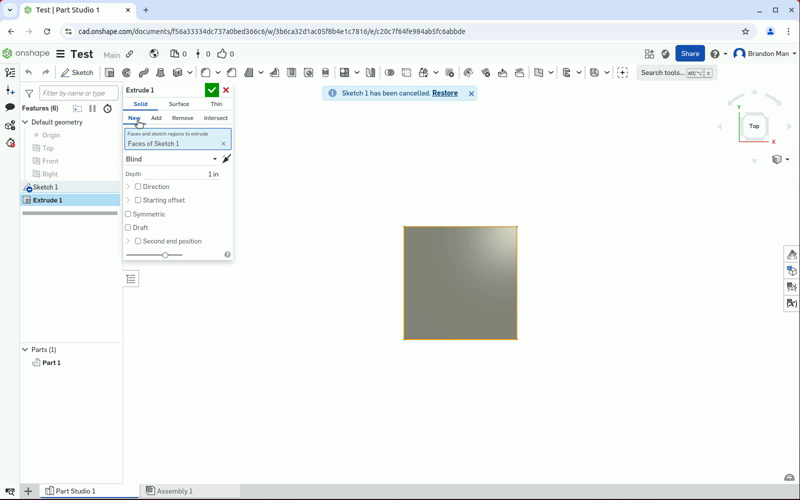
click(137, 120)
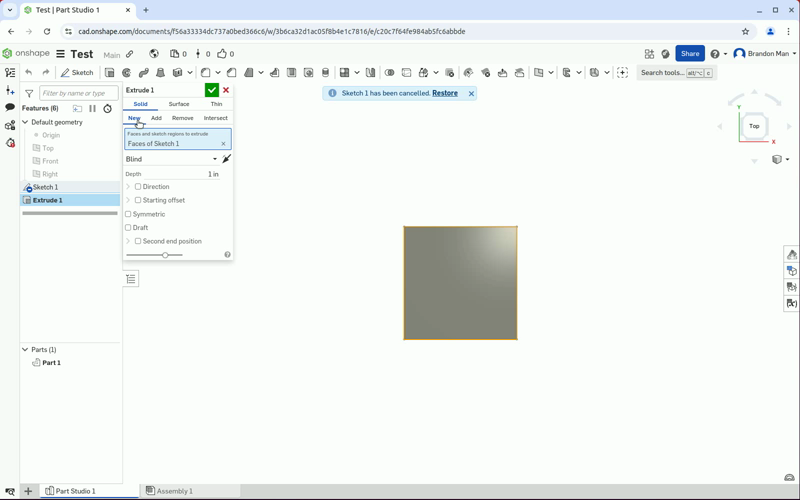
key(tab, 4)
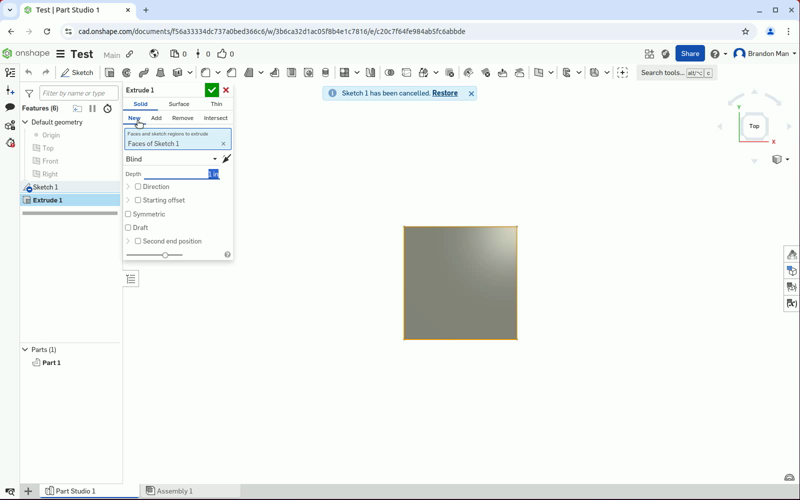
text(23.108)
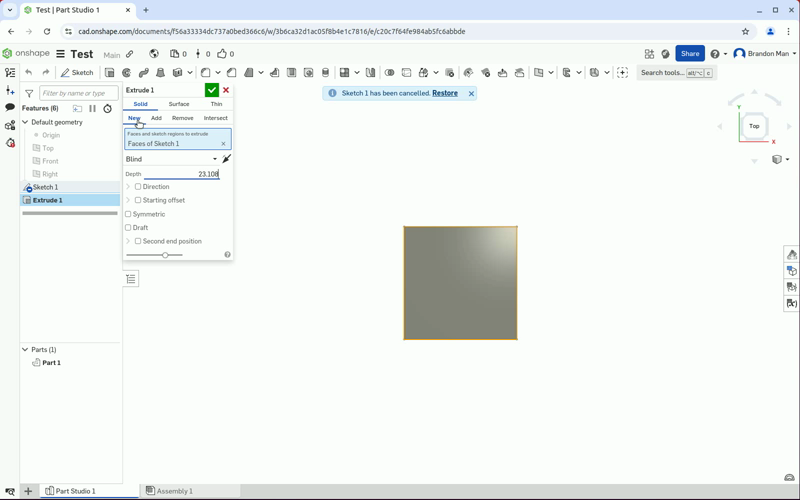
key(enter)
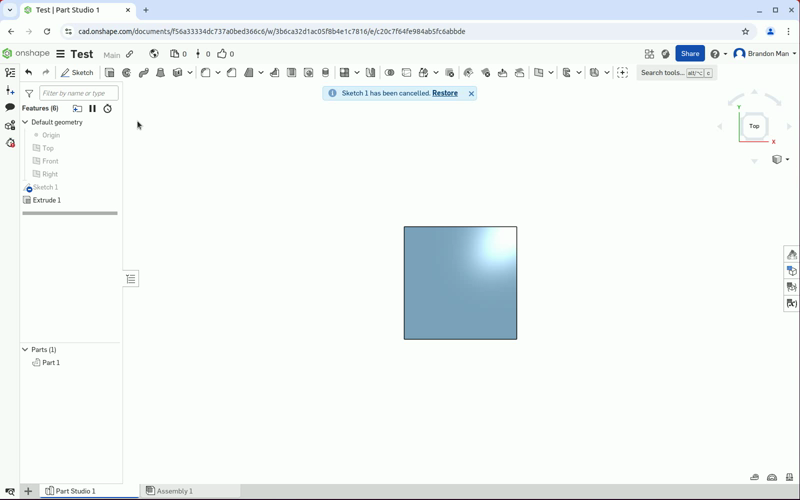
key(shift+h)
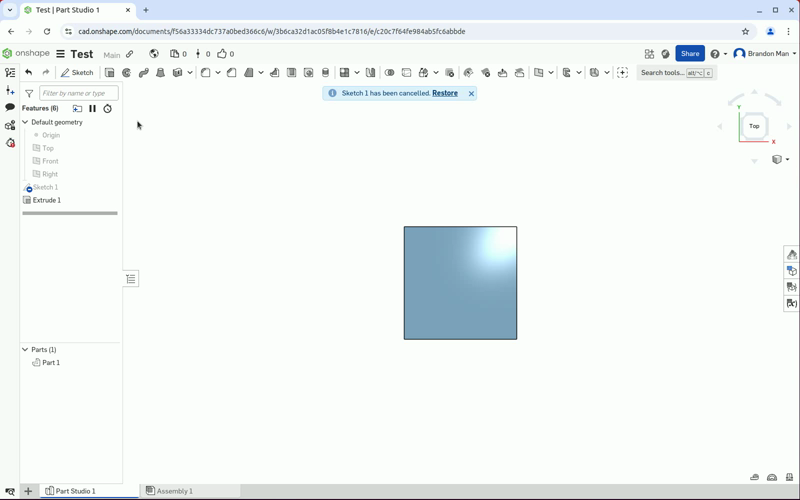
key(shift+h)
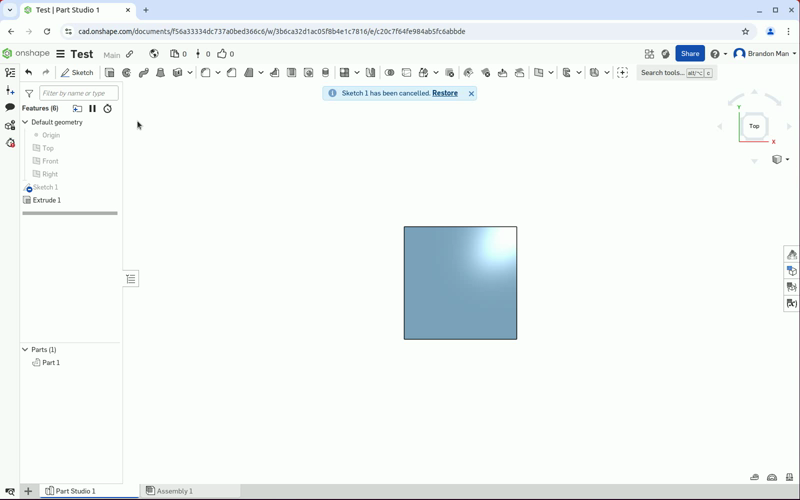
mouse_move(73, 189)
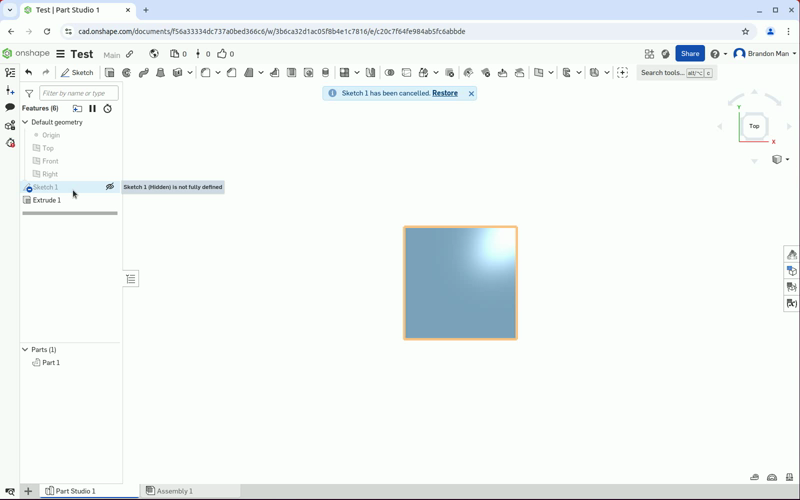
click(73, 189)
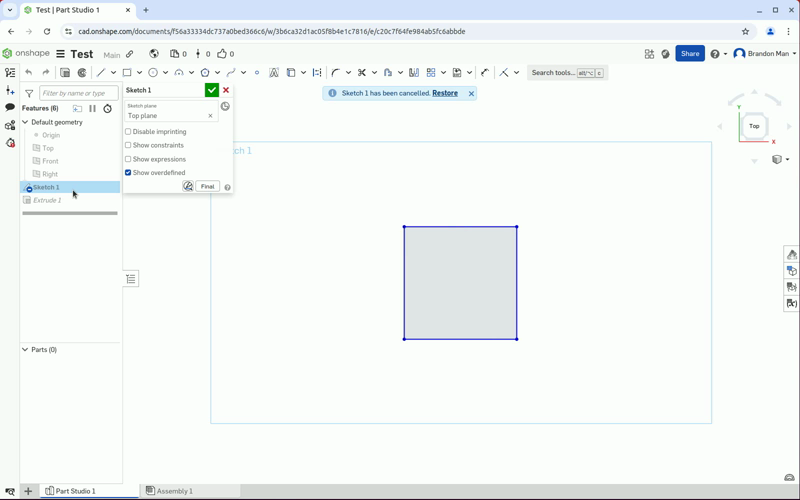
mouse_move(229, 92)
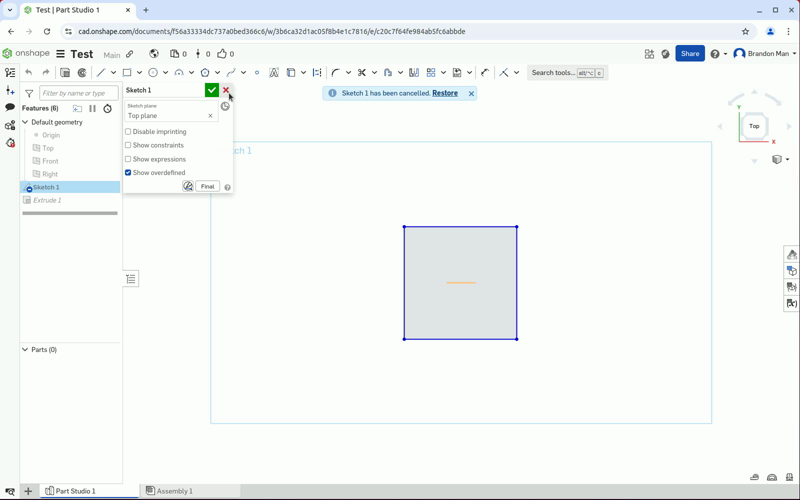
click(229, 92)
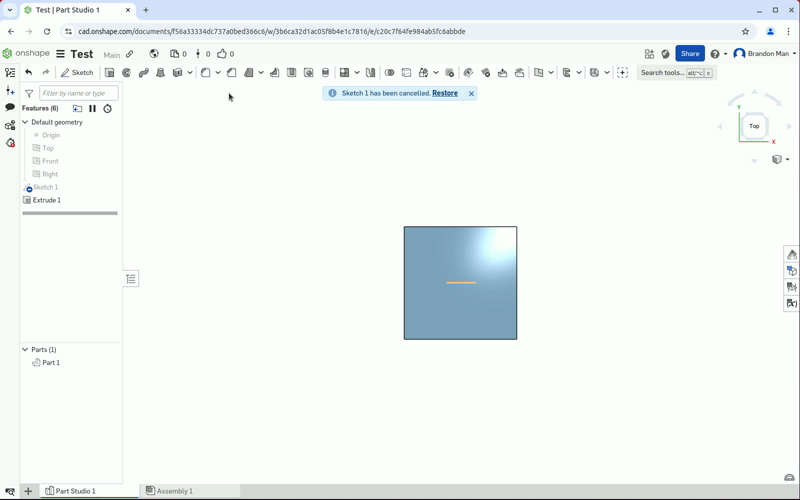
mouse_move(73, 352)
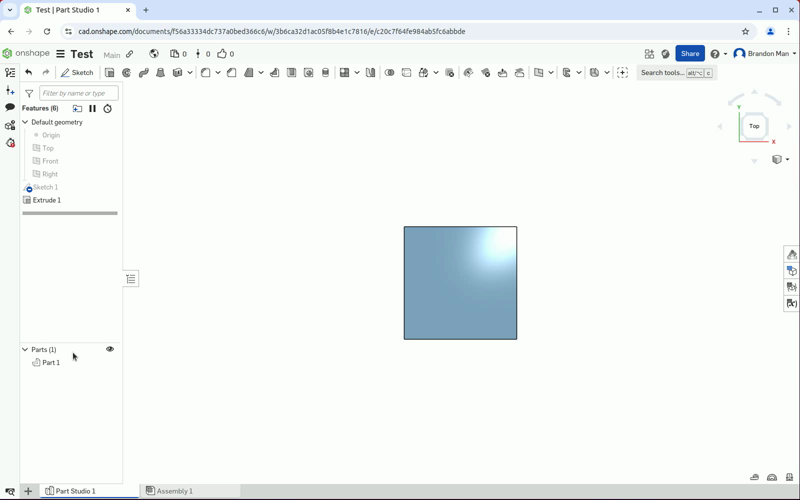
key(y)
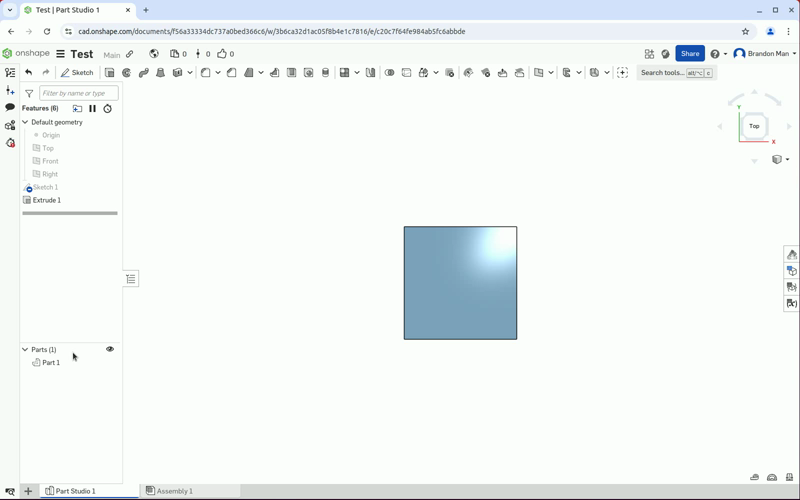
key(shift+p)
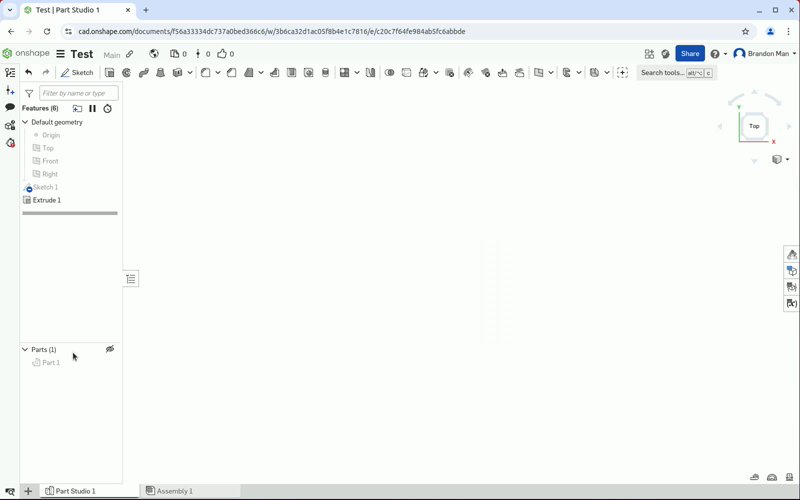
key(space)
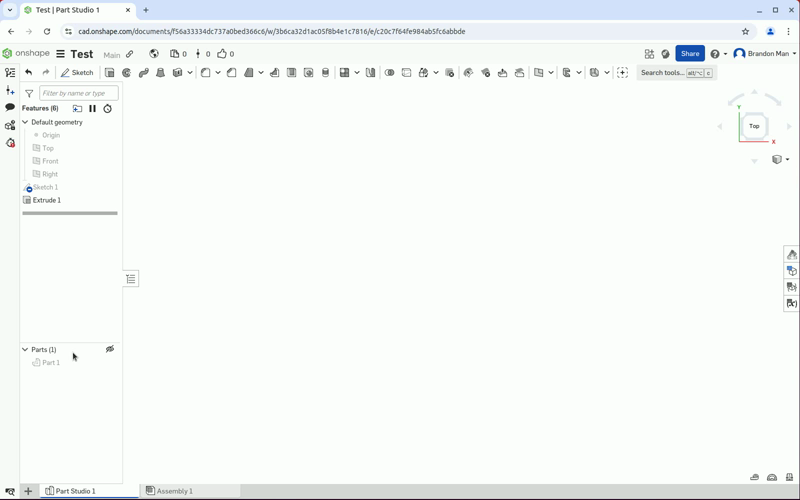
key_down(shift)
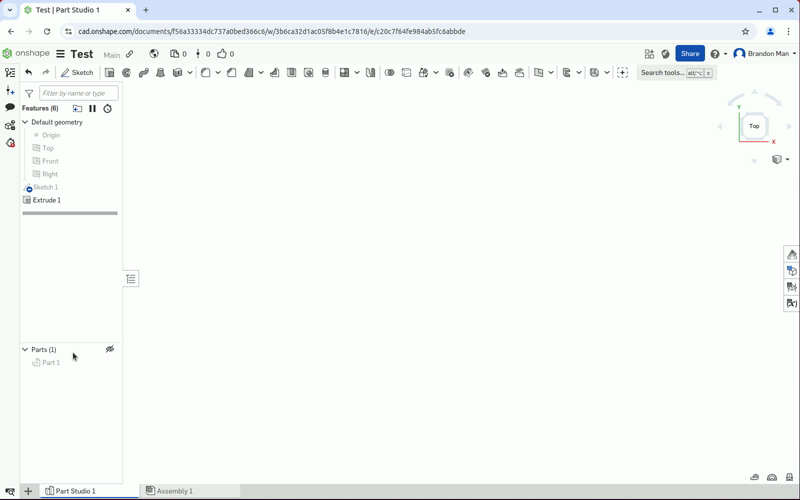
key(up)
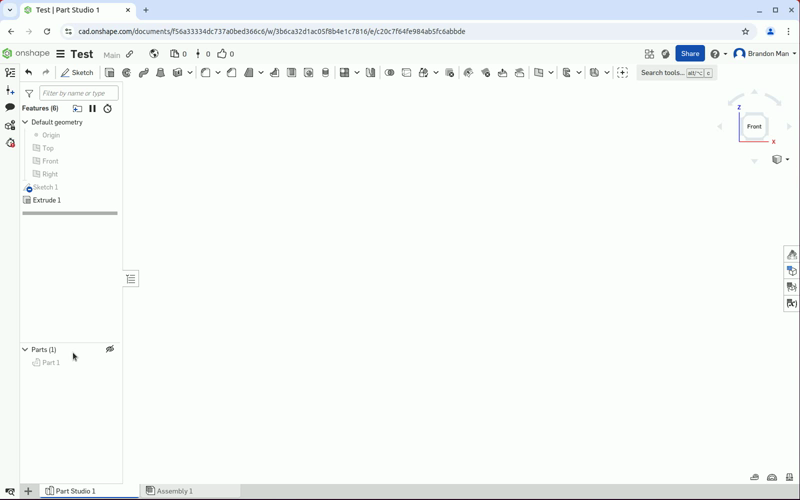
key_up(shift)
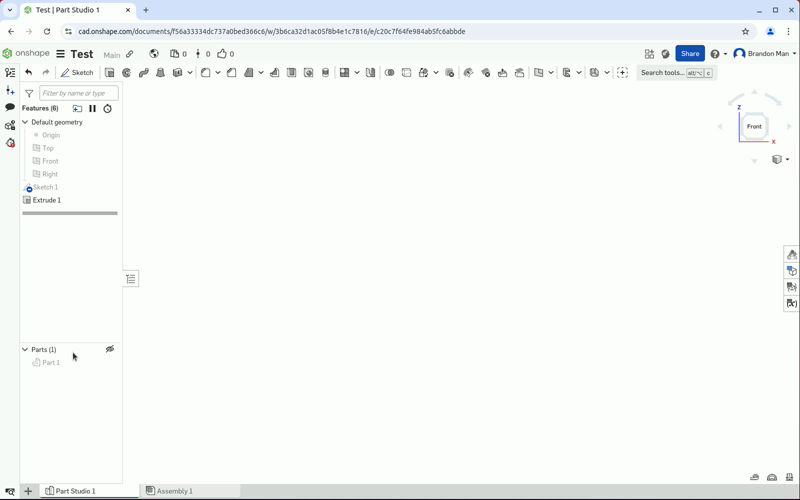
mouse_move(73, 352)
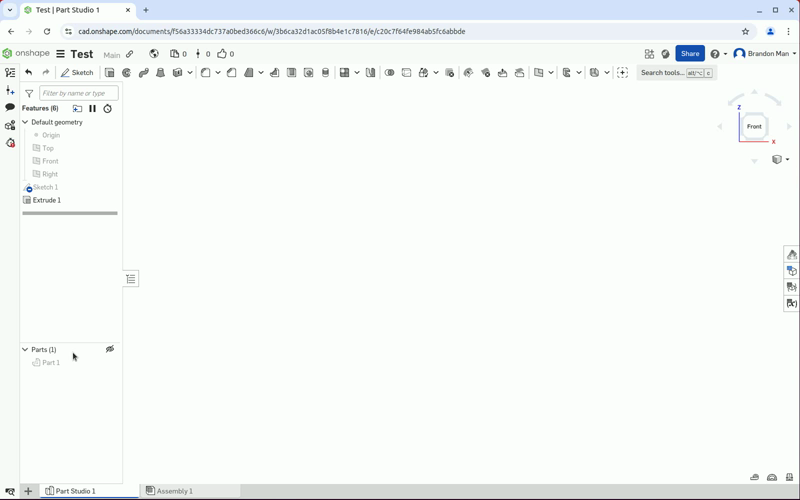
key(shift+y)
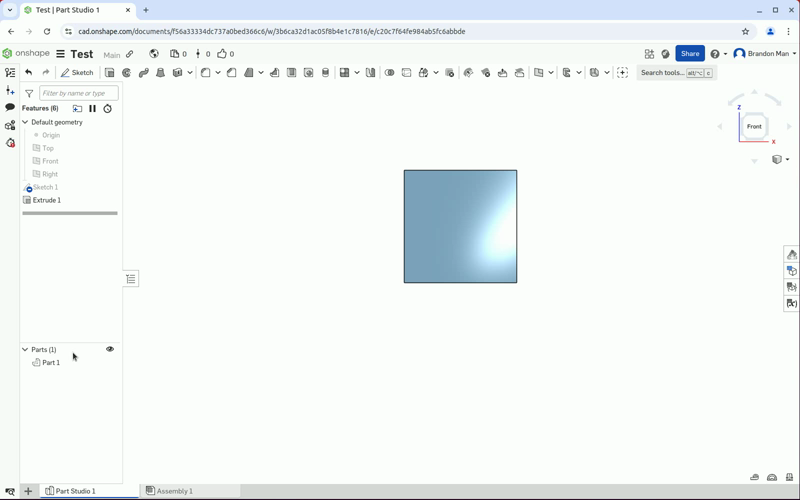
mouse_move(541, 75)
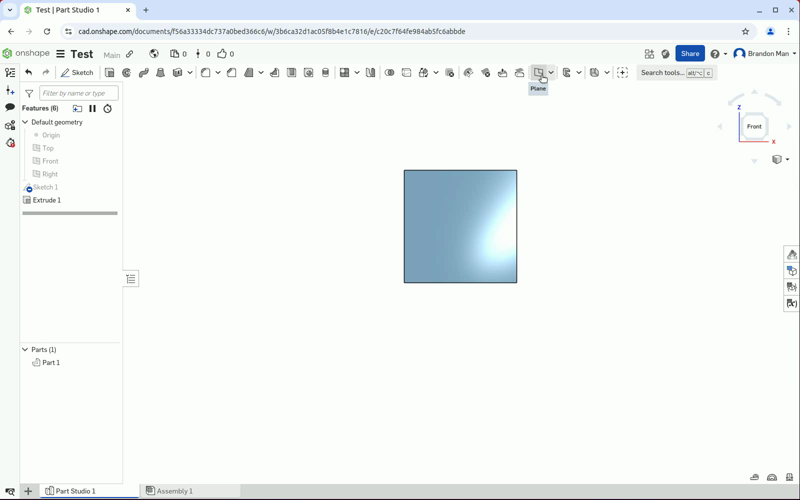
click(541, 75)
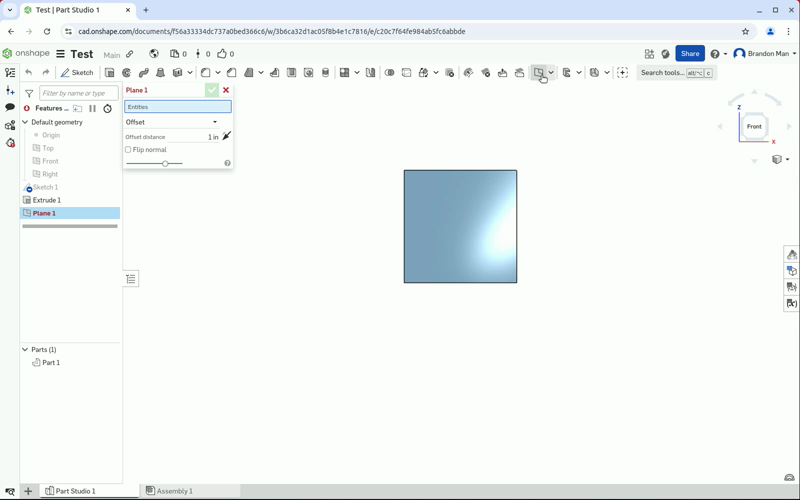
mouse_move(73, 163)
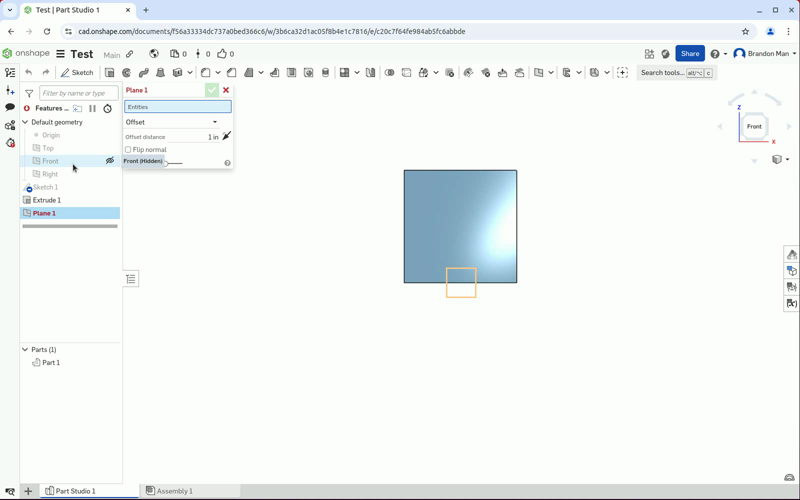
click(73, 163)
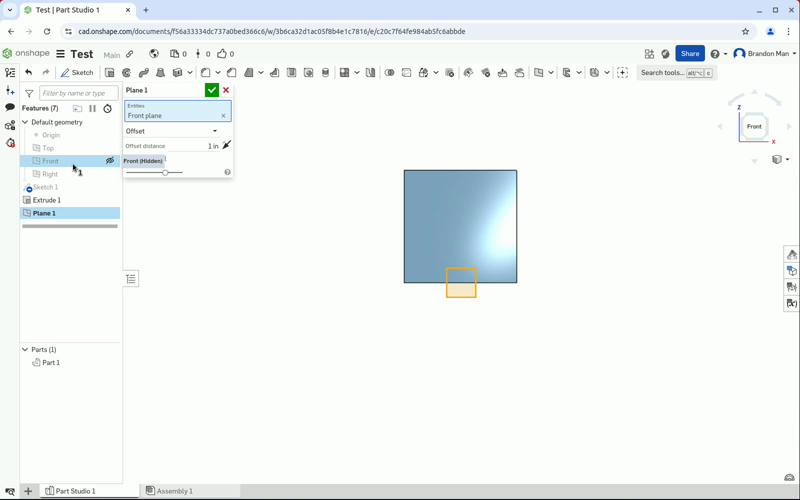
key(tab, 2)
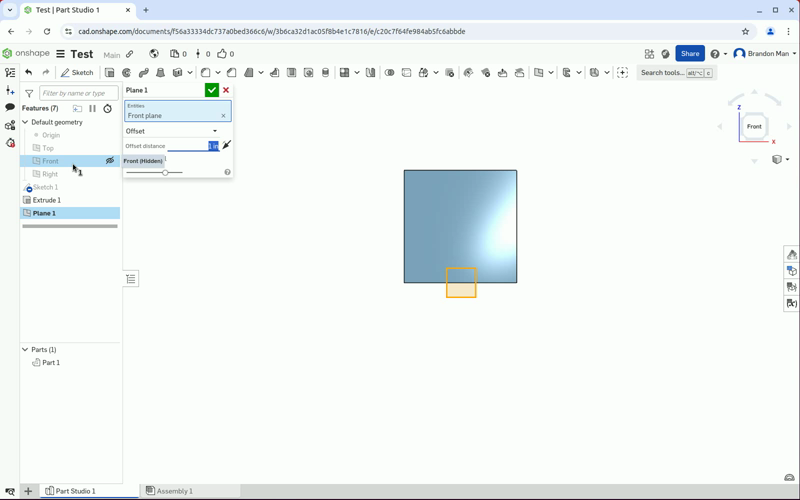
text(11.554)
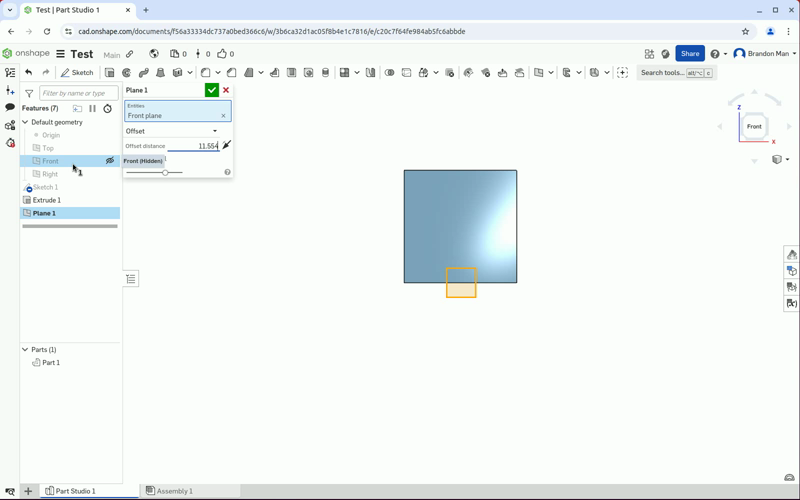
key(enter, 2)
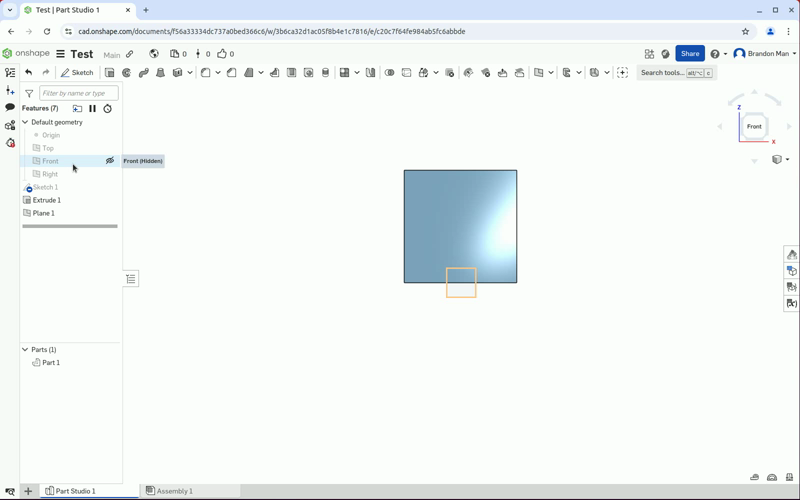
key(shift+s)
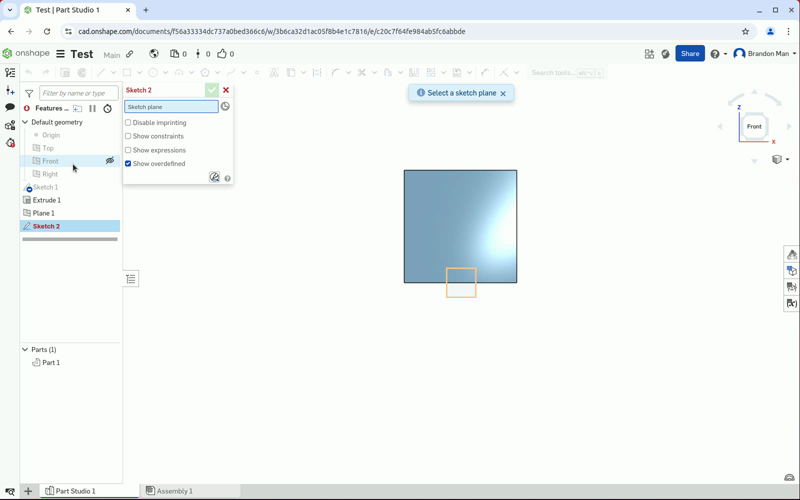
mouse_move(73, 215)
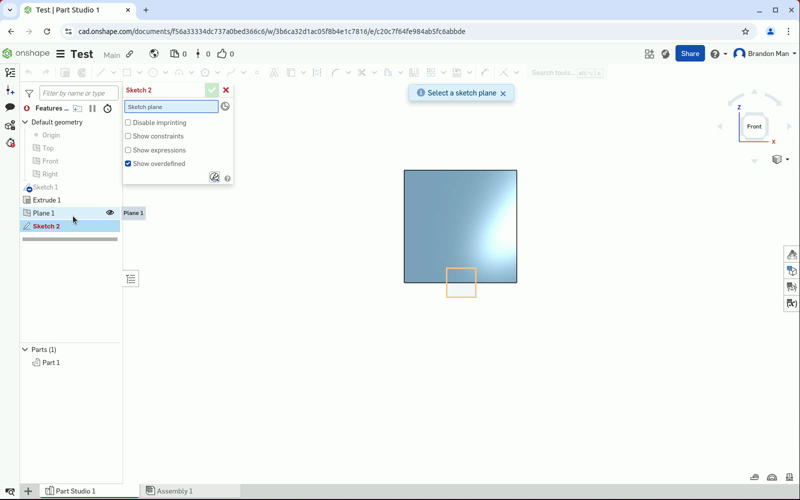
click(73, 215)
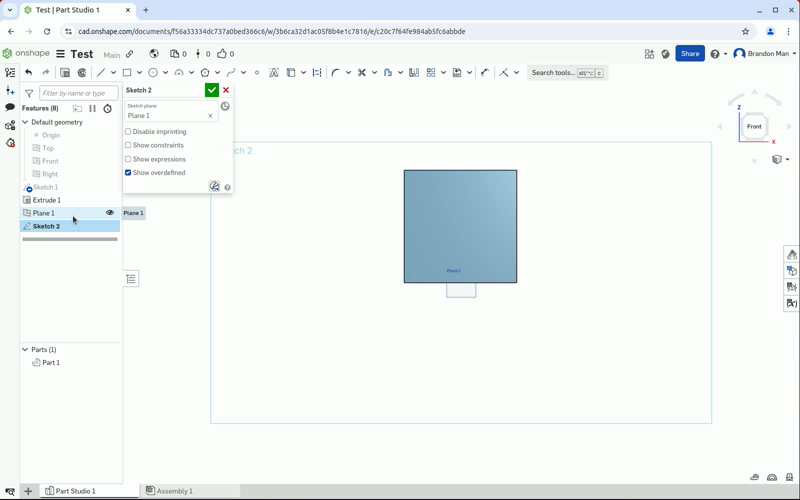
mouse_move(73, 352)
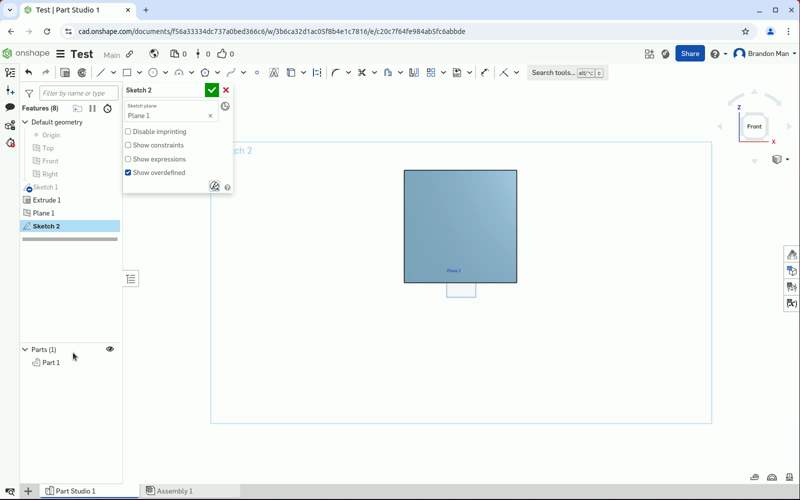
key(y)
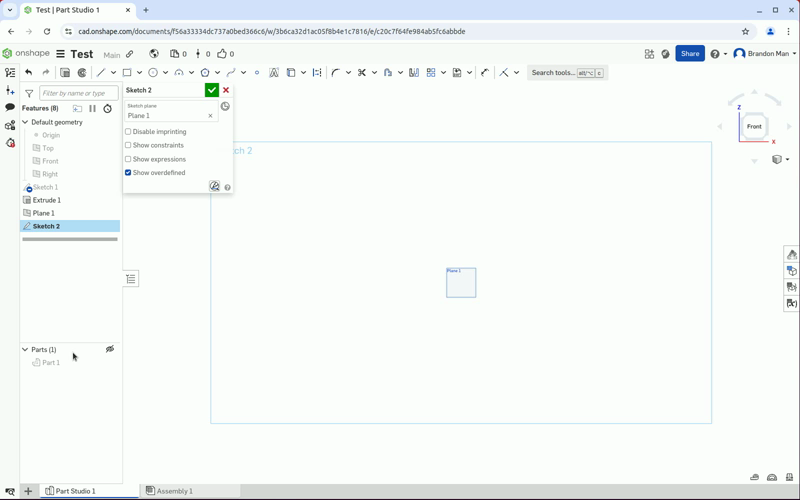
key(l)
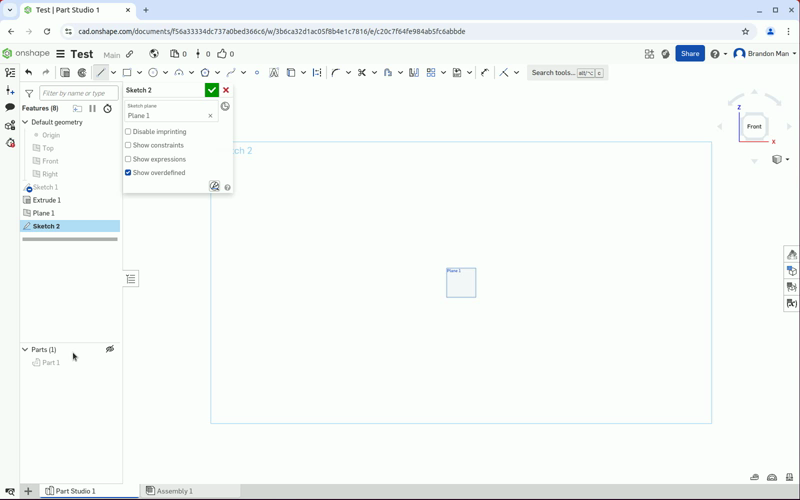
key_down(shift)
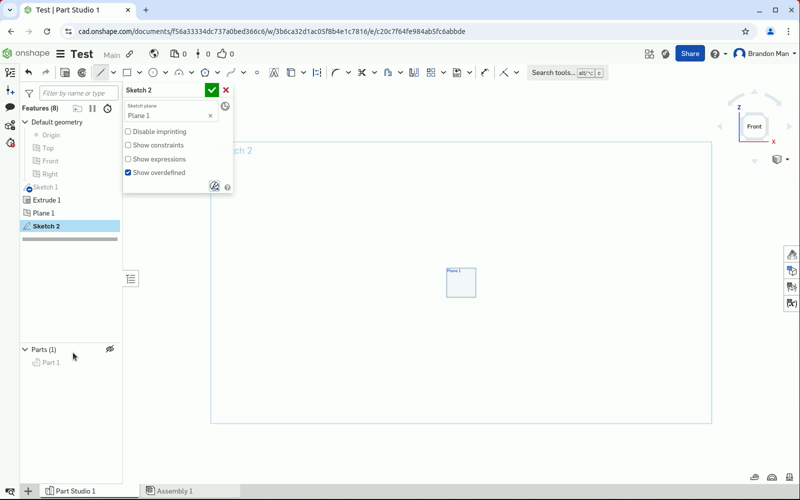
mouse_move(423, 237)
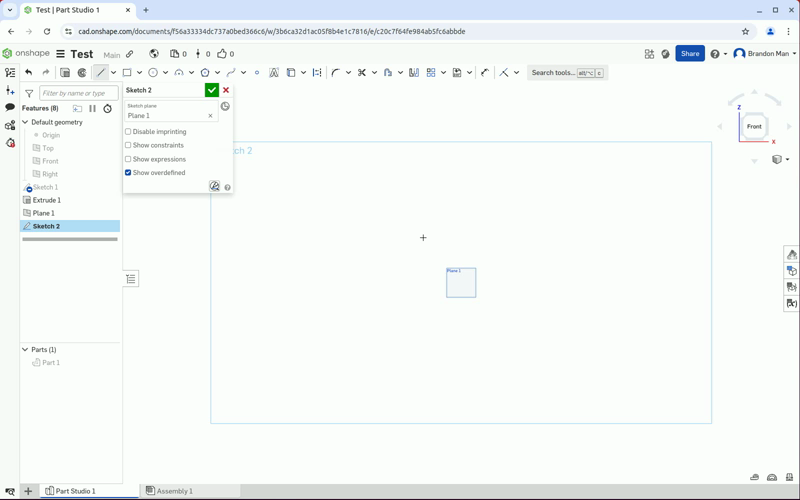
click(423, 237)
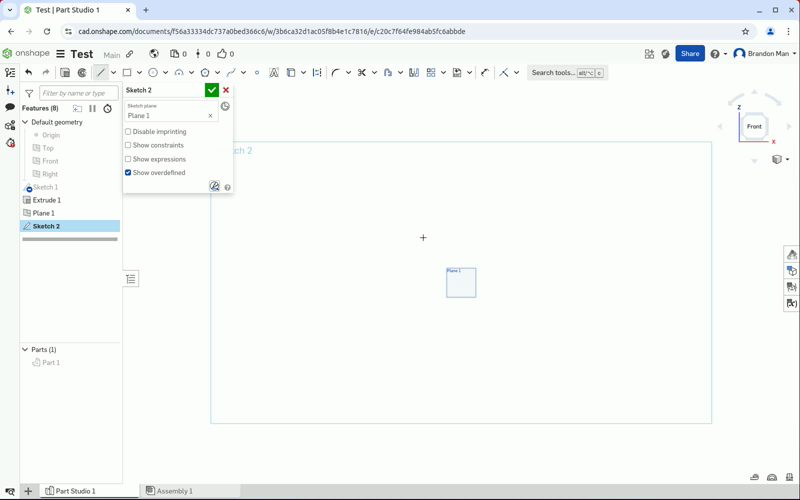
key_up(shift)
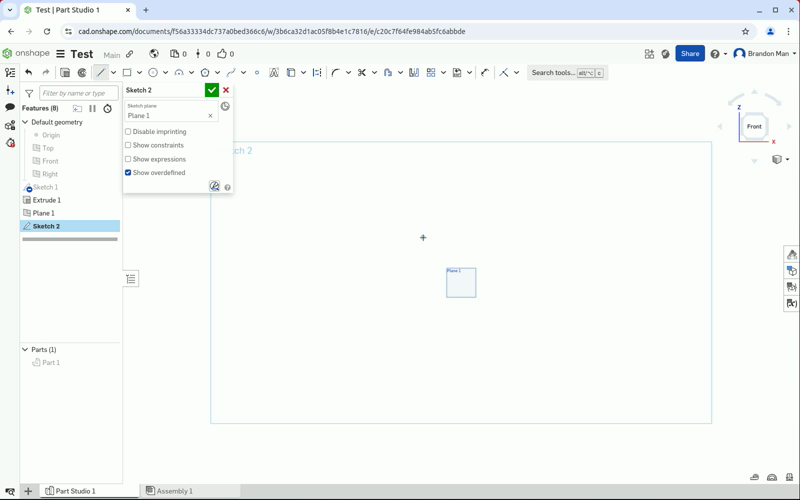
key_down(shift)
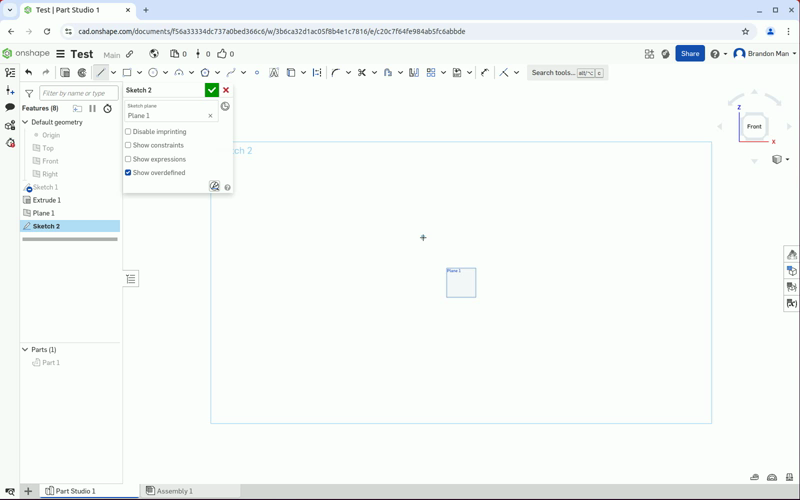
mouse_move(496, 237)
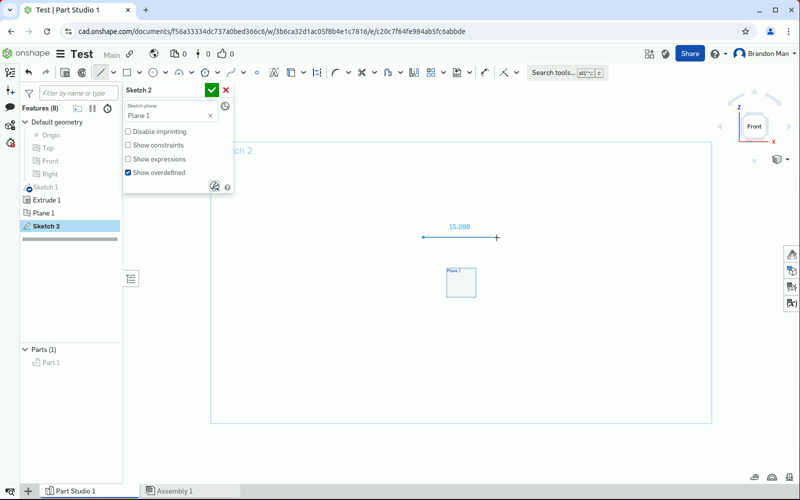
click(496, 237)
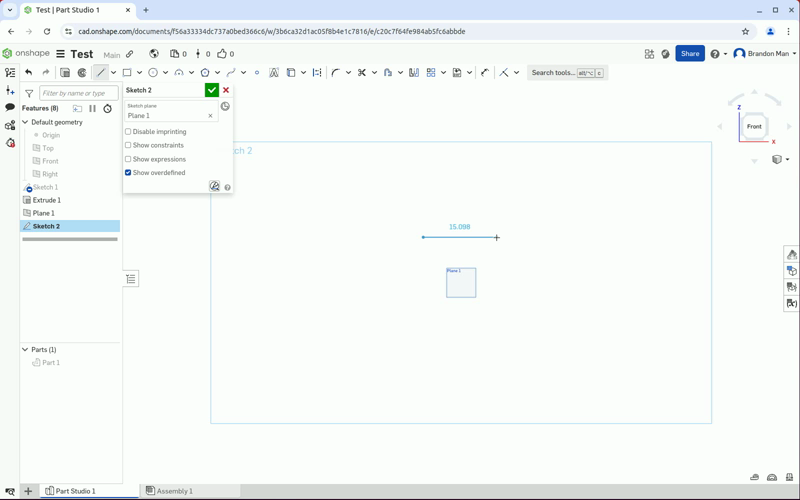
key_up(shift)
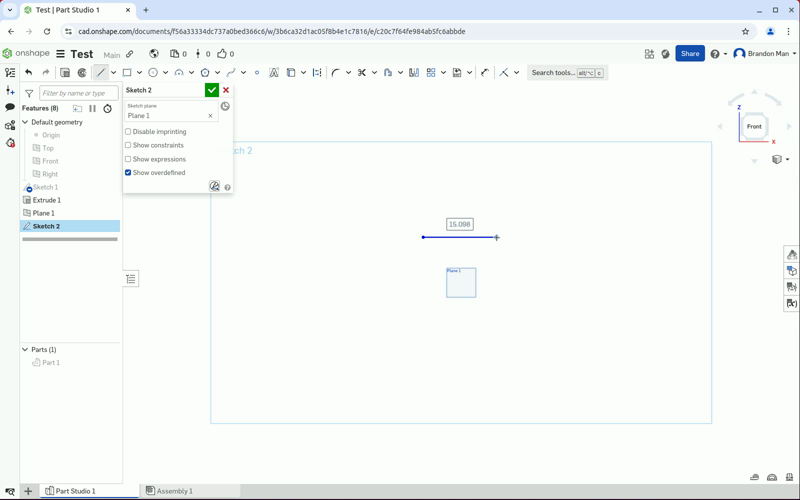
key_down(shift)
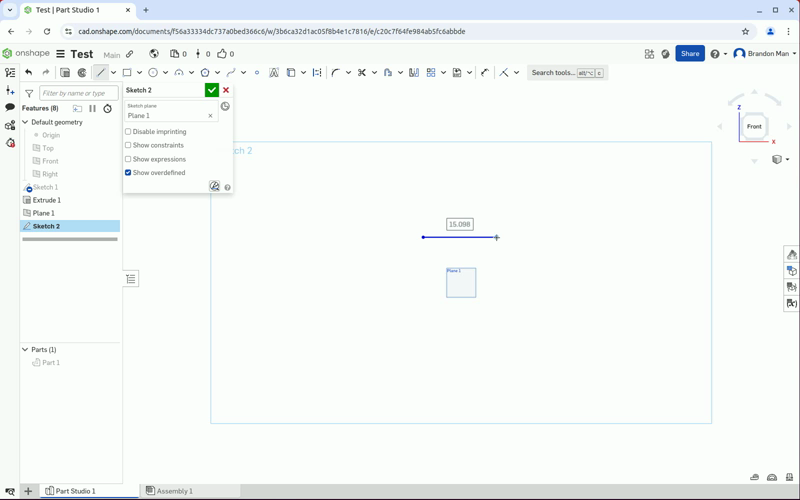
mouse_move(526, 237)
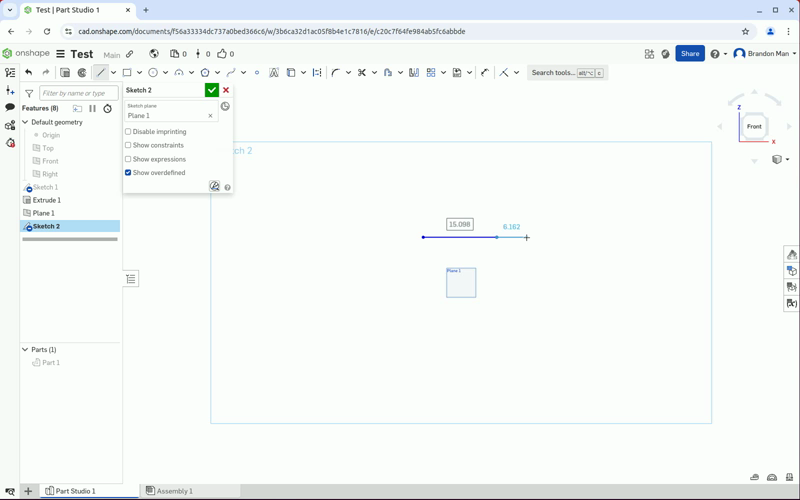
mouse_move(496, 184)
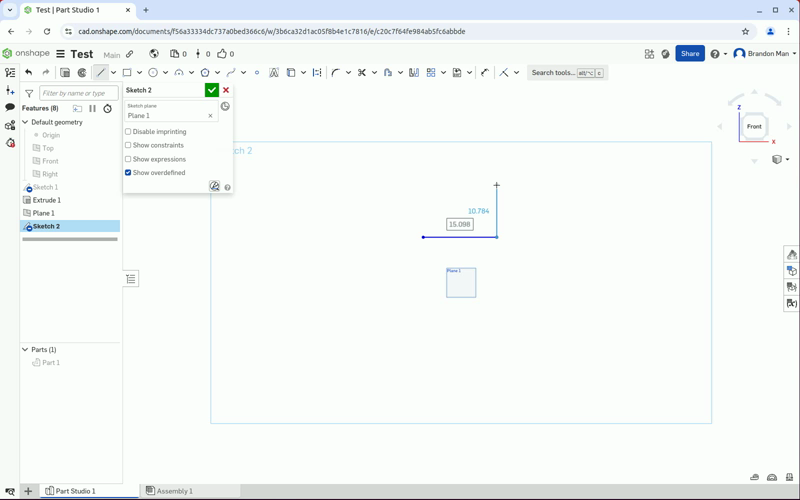
click(496, 184)
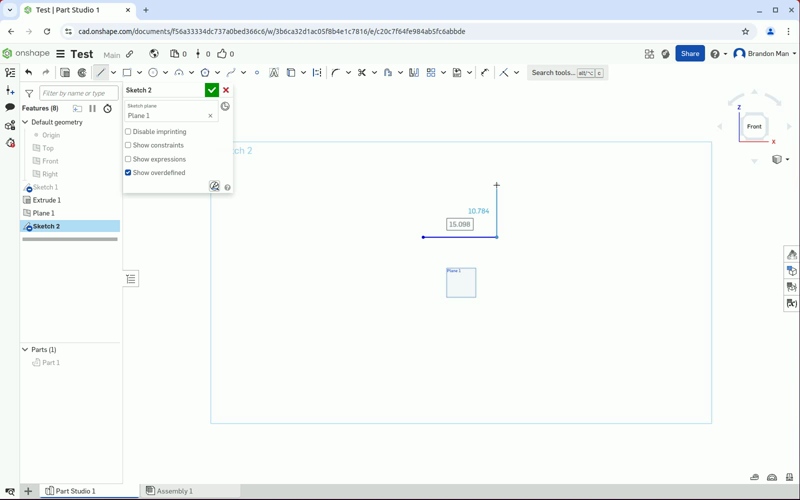
key_up(shift)
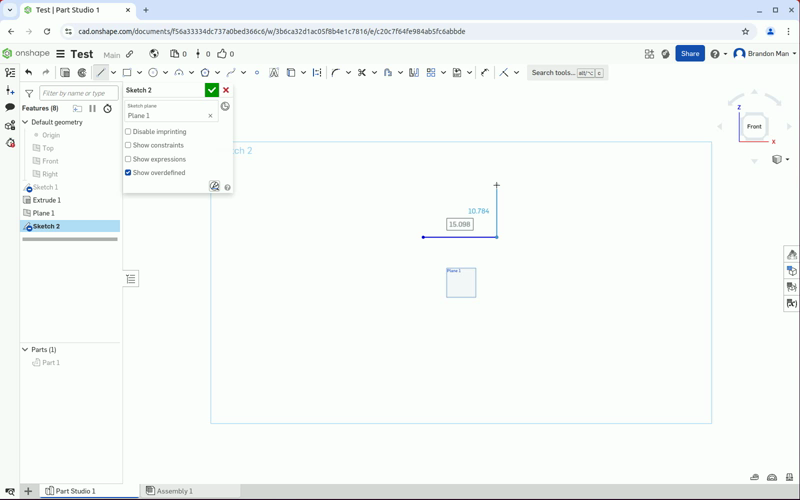
key_down(shift)
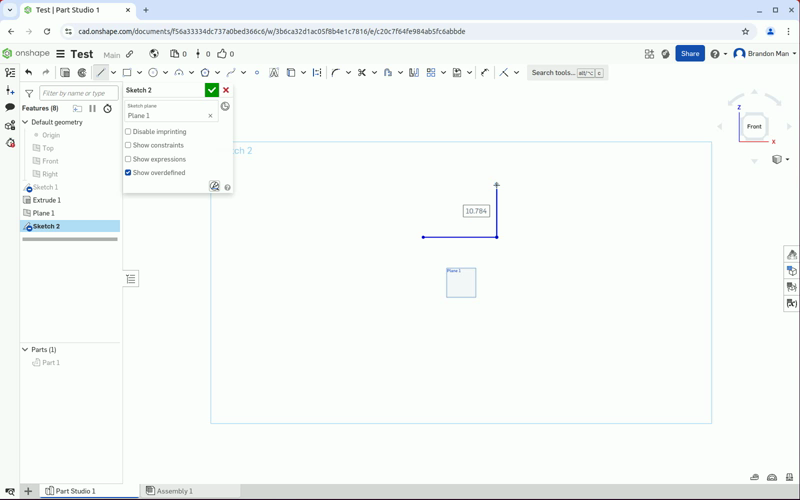
mouse_move(423, 184)
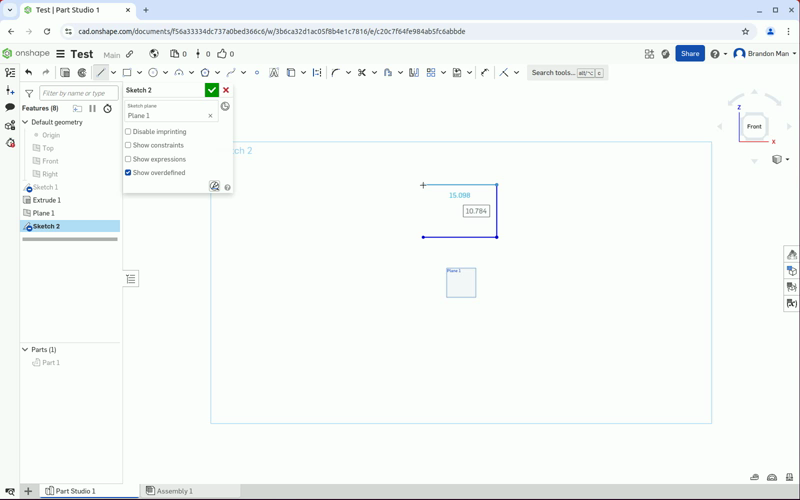
click(423, 184)
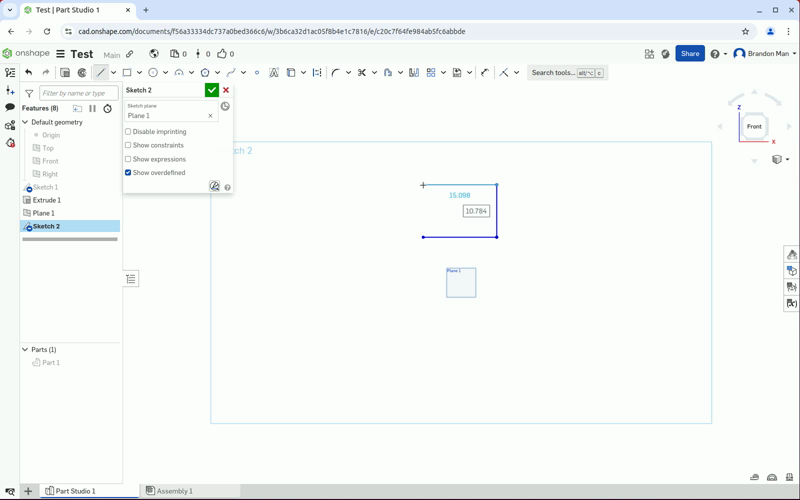
key_up(shift)
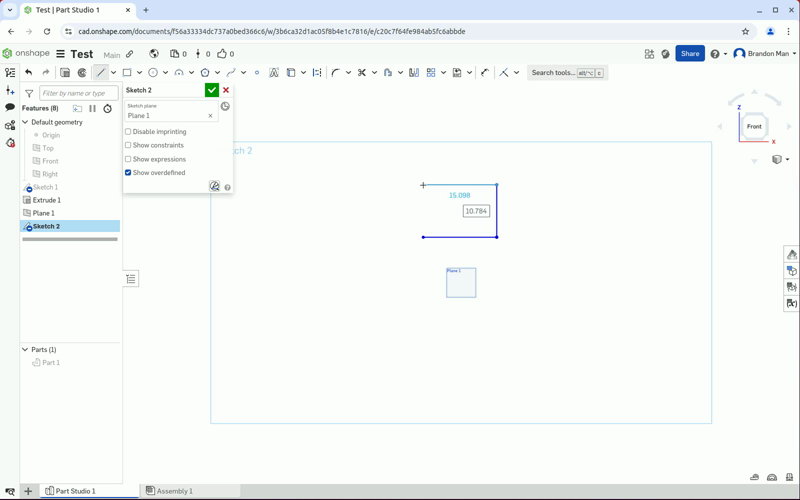
mouse_move(453, 184)
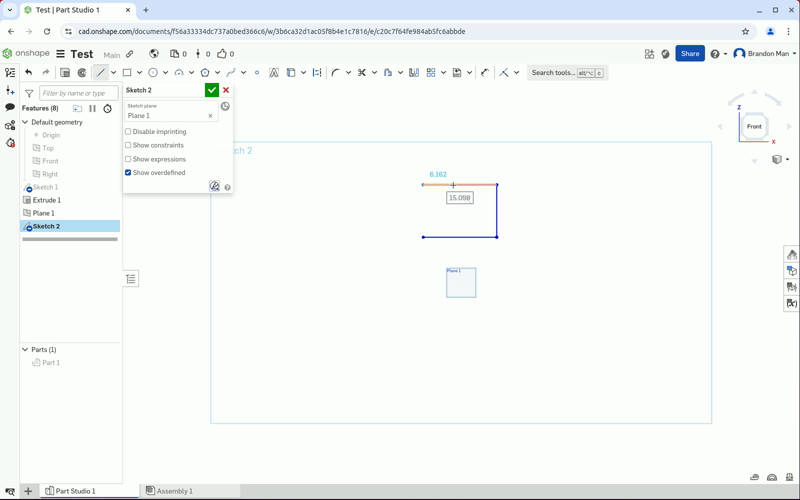
key_down(shift)
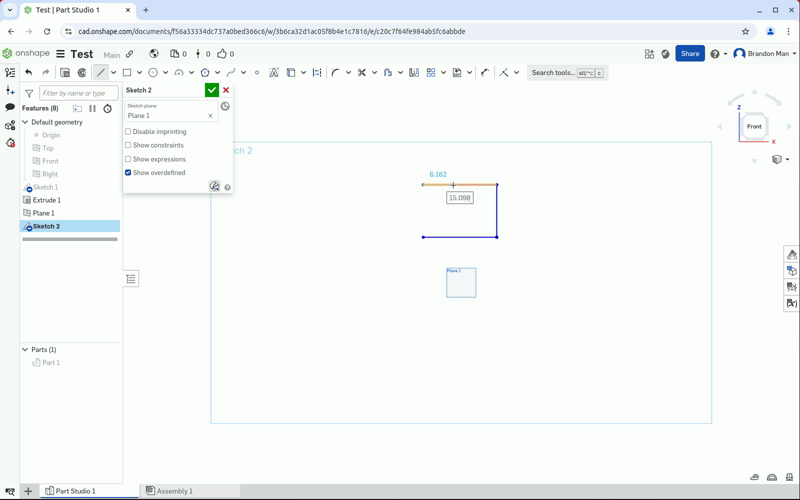
mouse_move(423, 237)
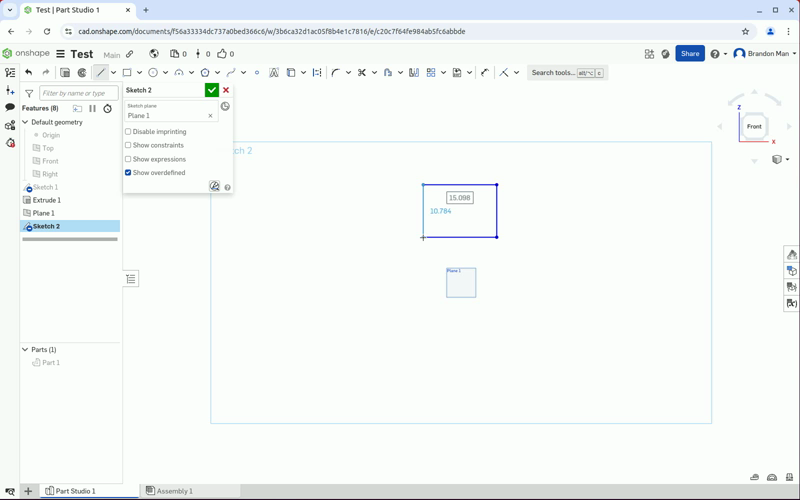
key_up(shift)
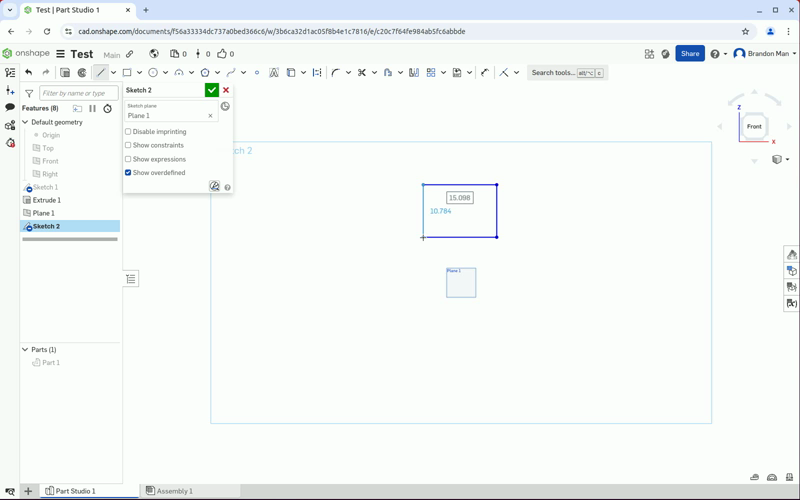
click(423, 237)
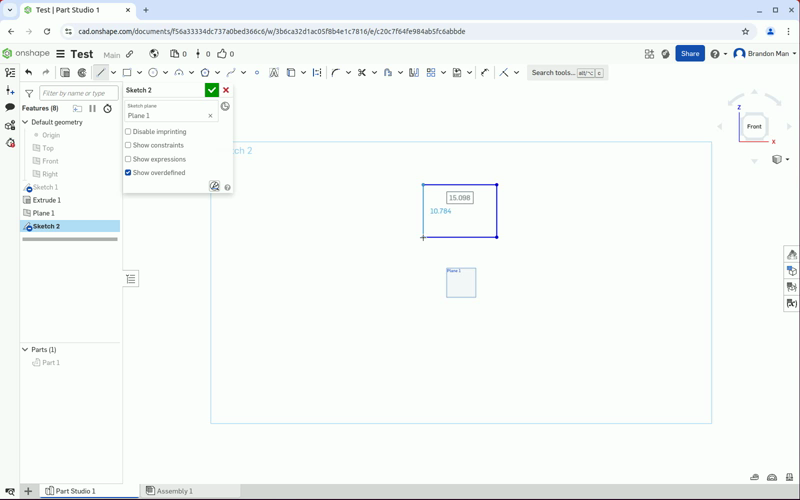
key(esc)
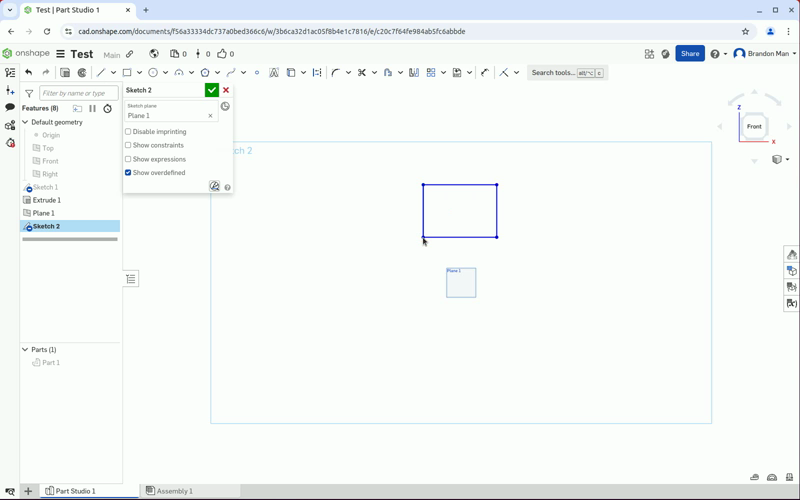
mouse_move(468, 225)
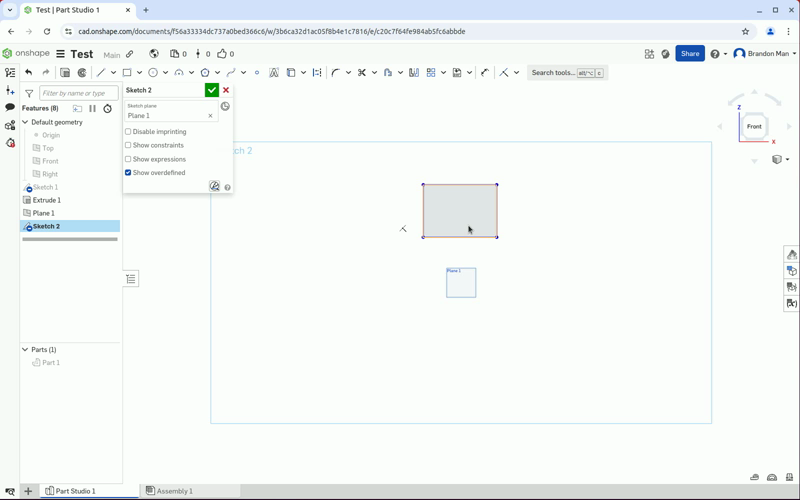
click(468, 225)
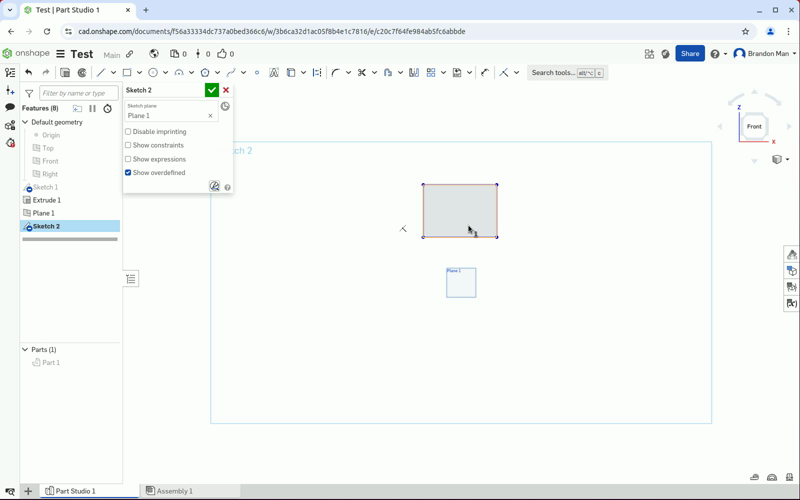
mouse_move(73, 352)
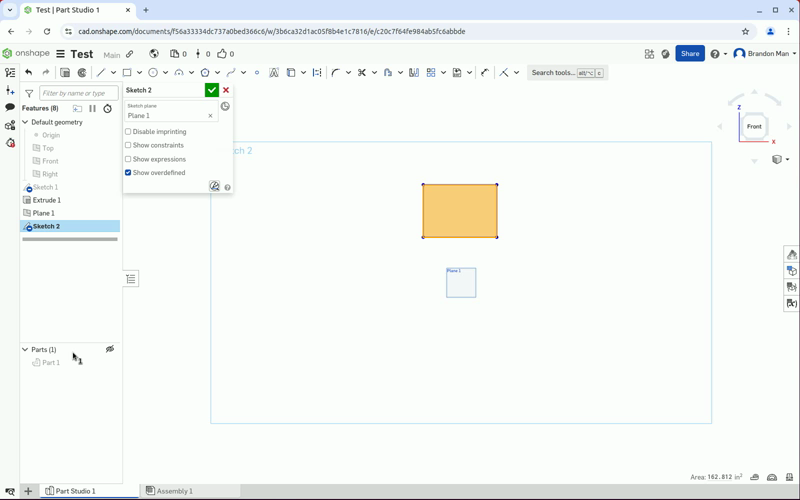
key(shift+y)
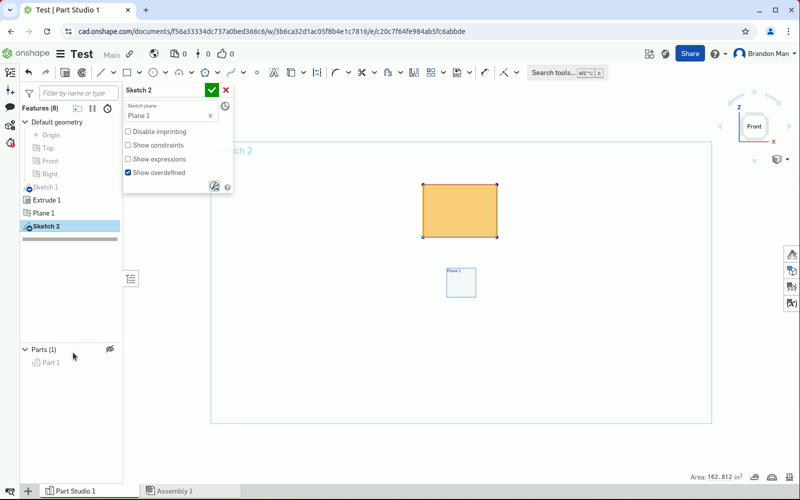
key(shift+e)
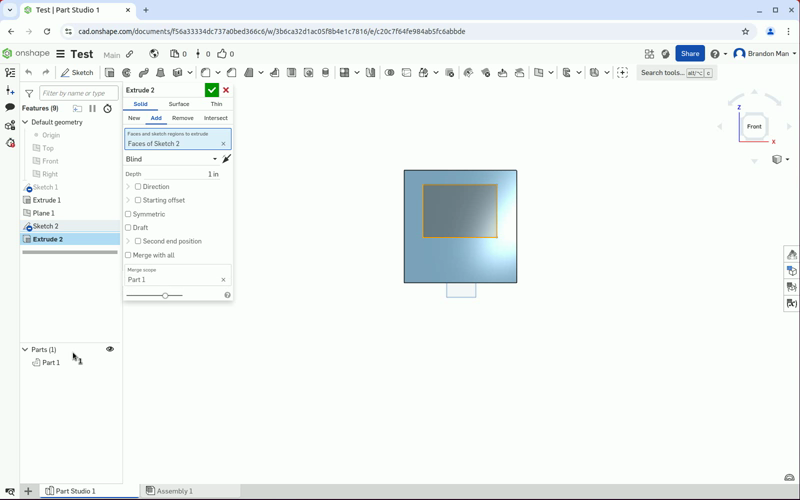
mouse_move(143, 106)
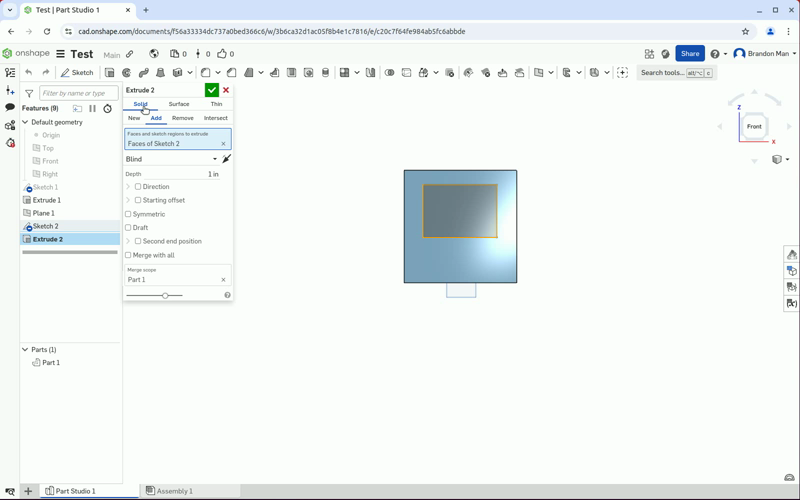
click(143, 106)
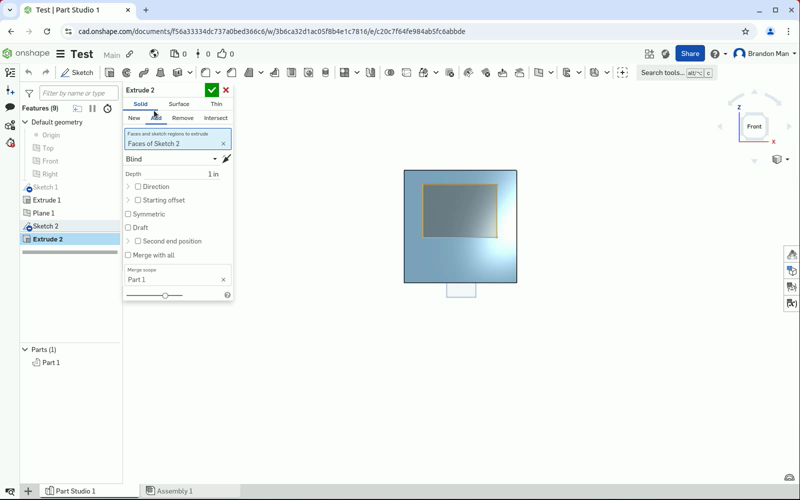
mouse_move(186, 120)
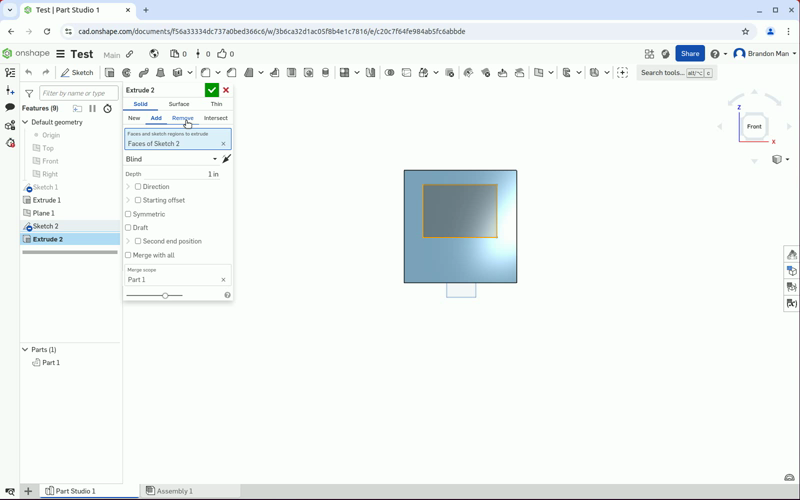
click(186, 120)
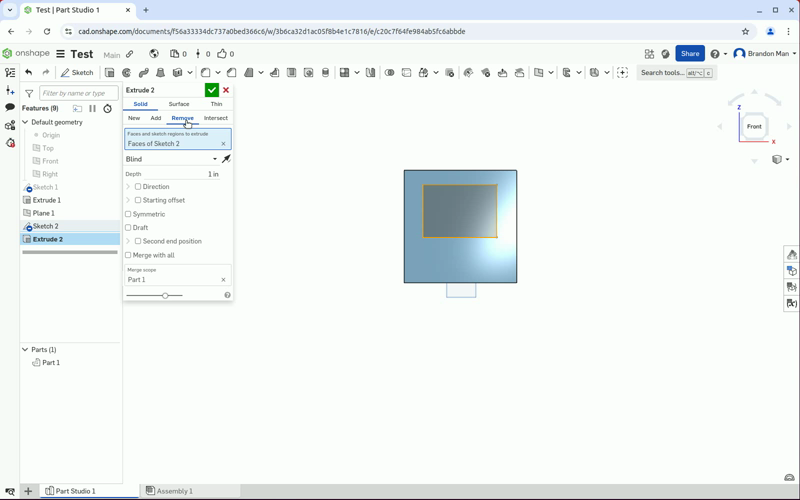
key(tab, 4)
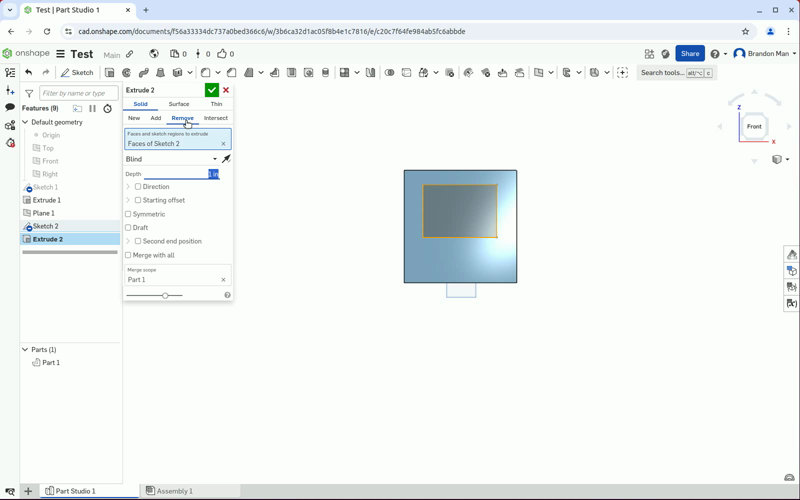
text(19.738)
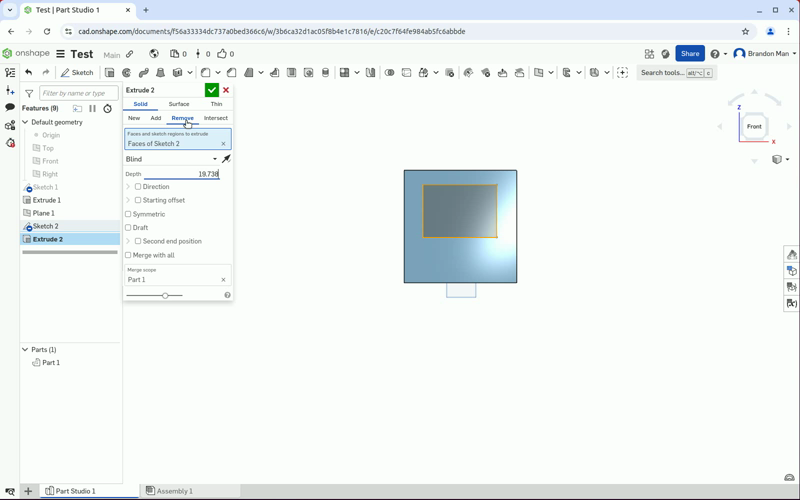
key(tab, 6)
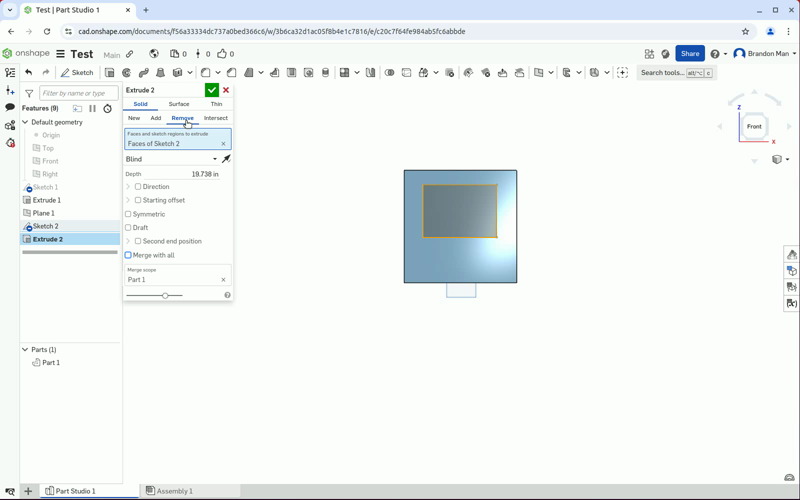
key(space)
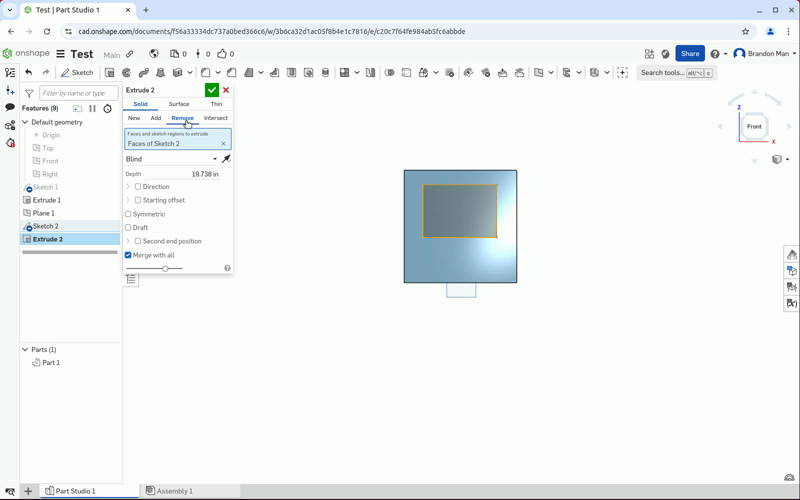
key(enter)
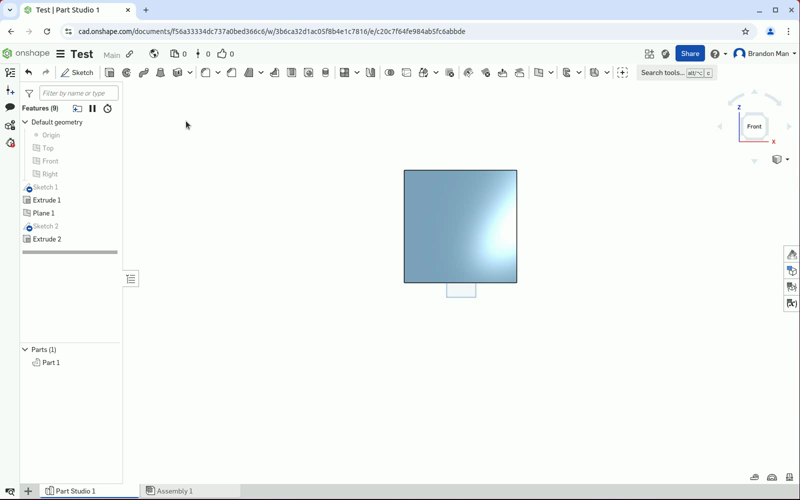
key(shift+h)
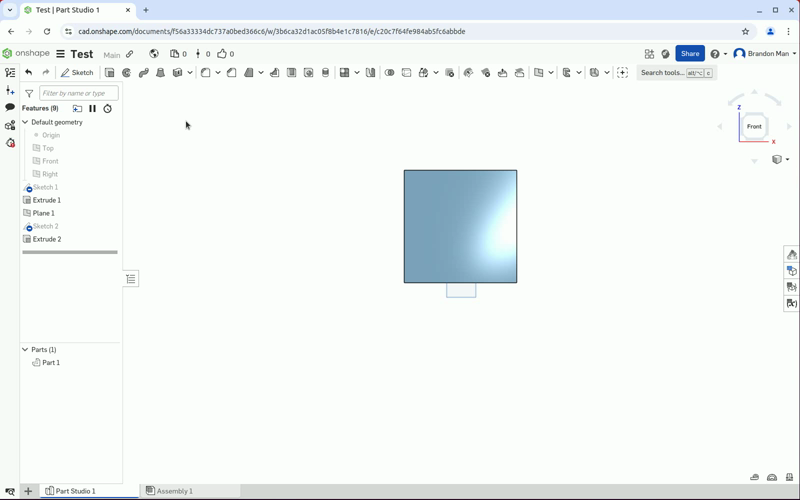
key(shift+h)
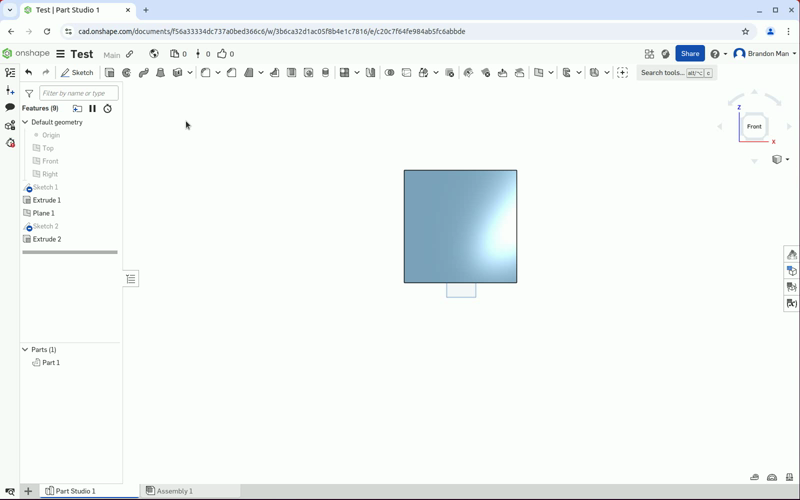
mouse_move(73, 189)
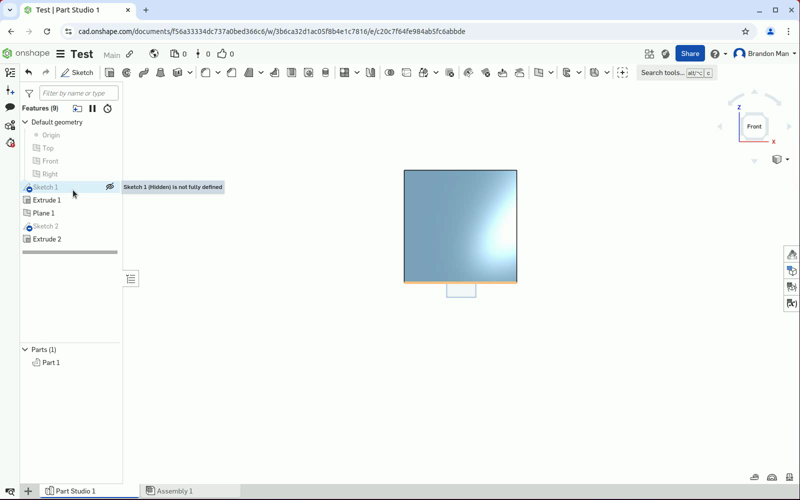
click(73, 189)
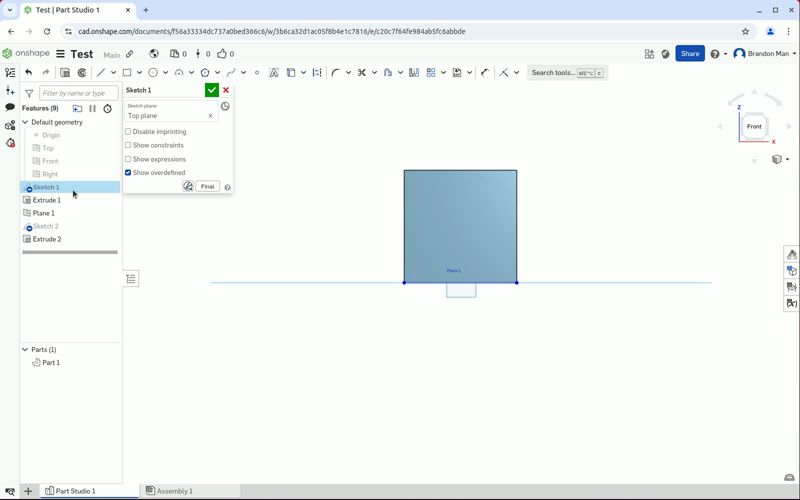
mouse_move(229, 92)
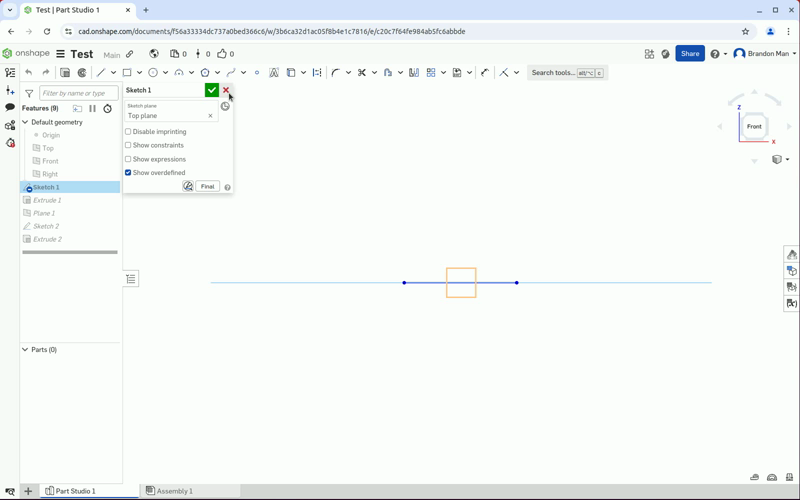
click(229, 92)
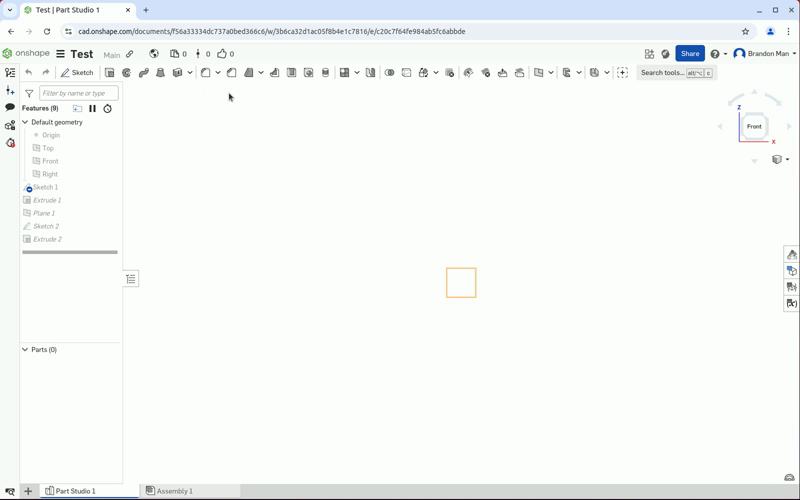
key(shift+s)
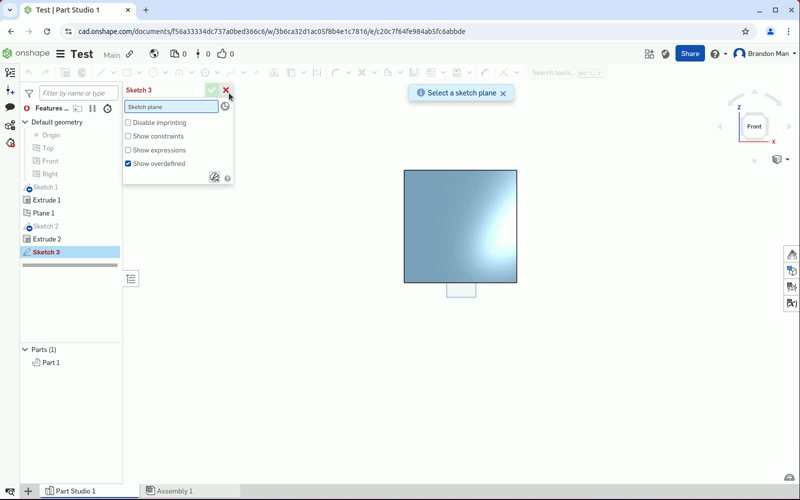
mouse_move(73, 215)
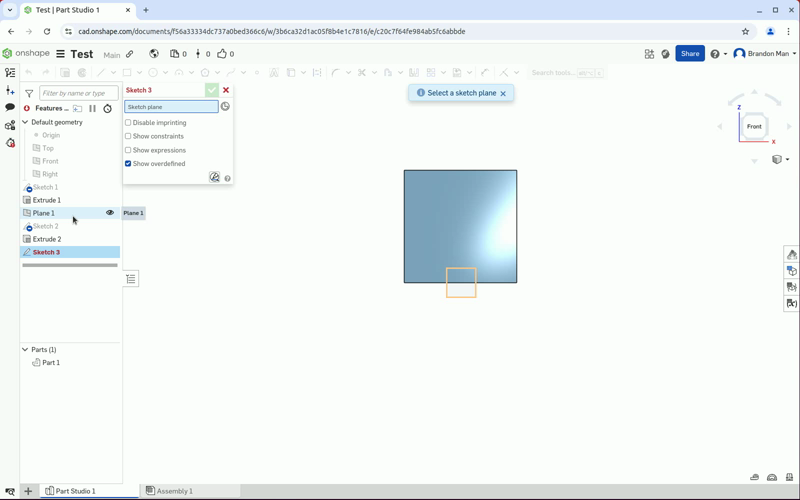
click(73, 215)
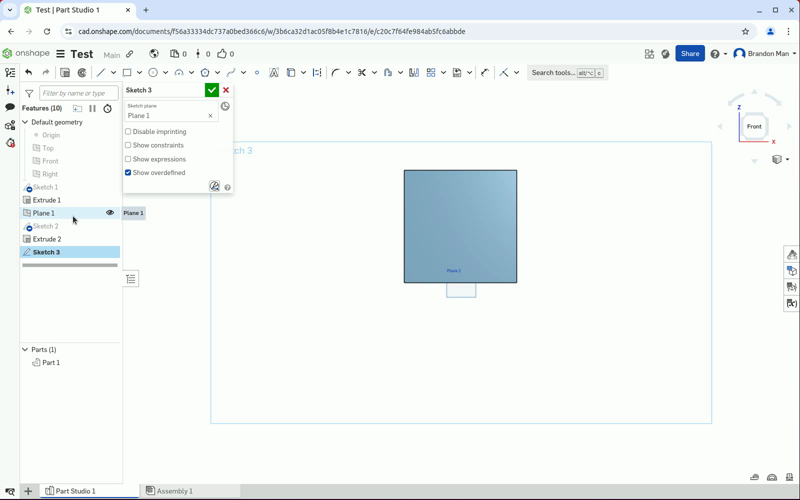
mouse_move(73, 352)
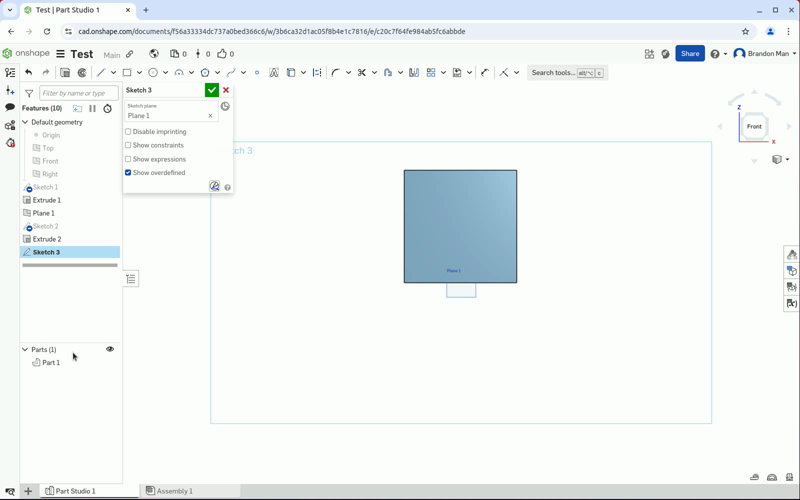
key(y)
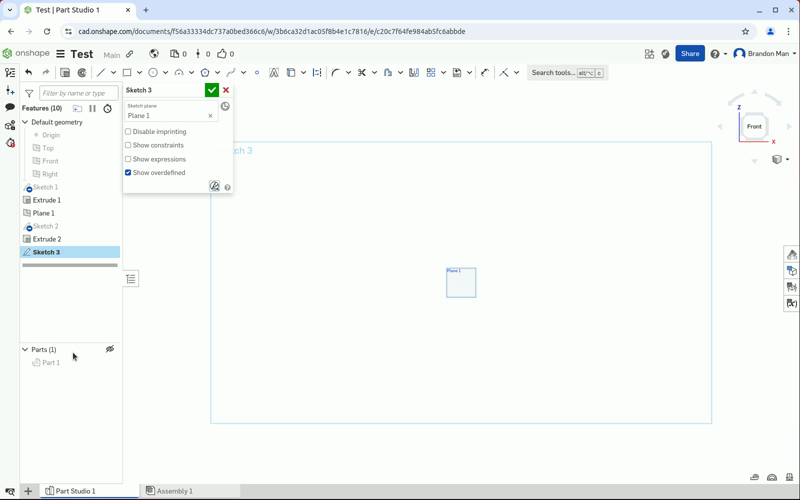
key(l)
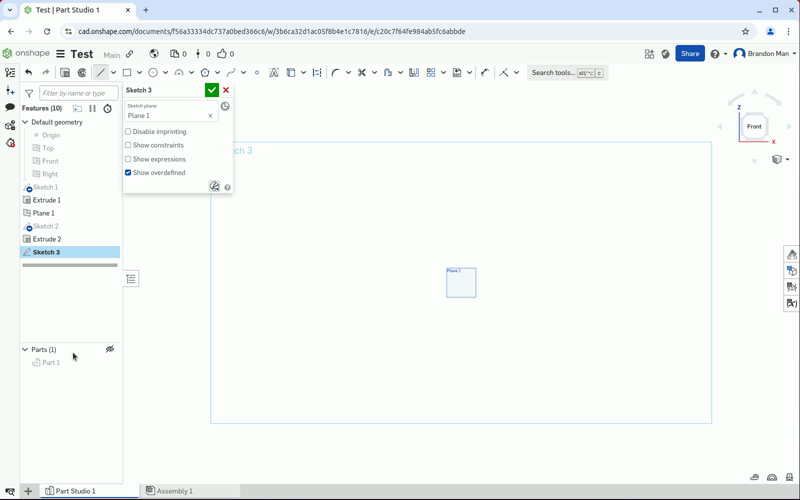
key_down(shift)
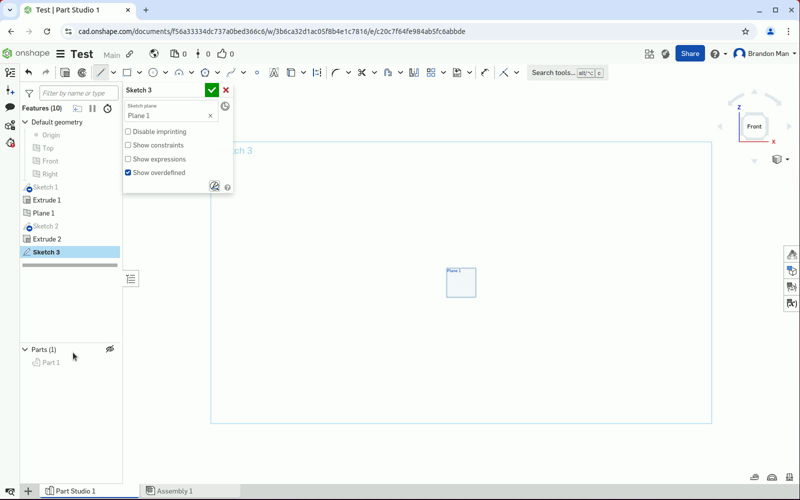
mouse_move(424, 271)
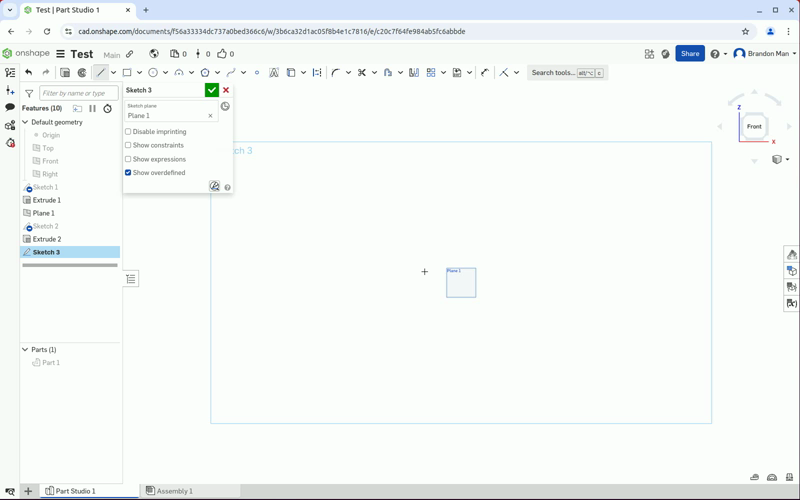
click(424, 271)
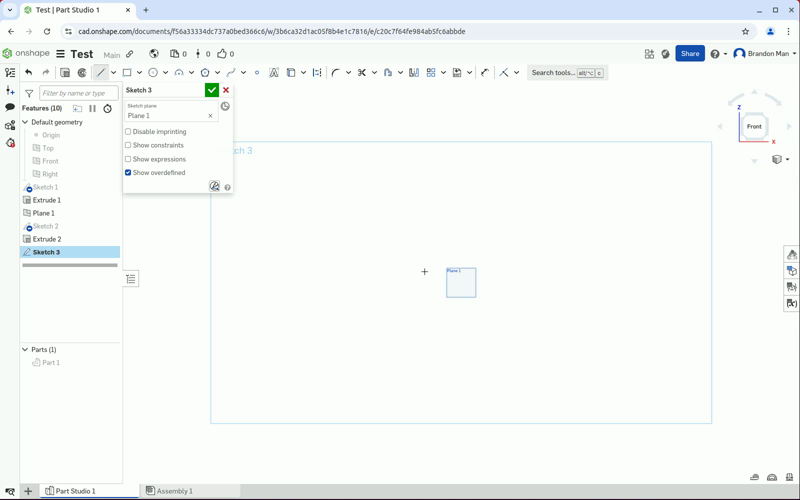
key_up(shift)
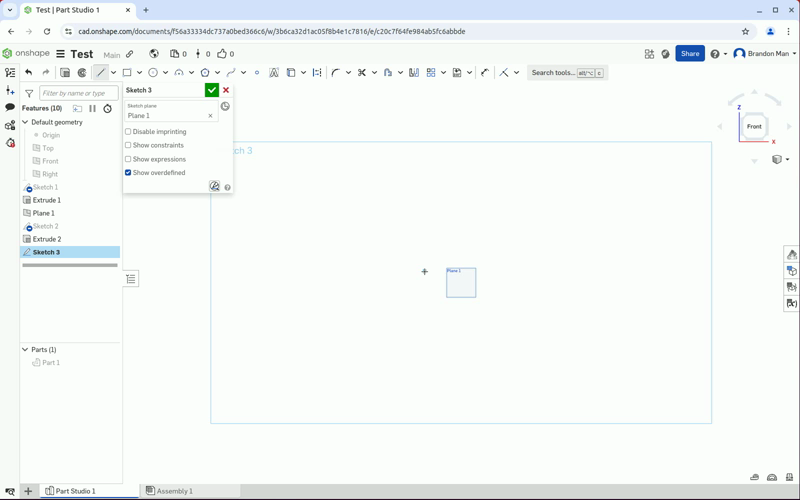
key_down(shift)
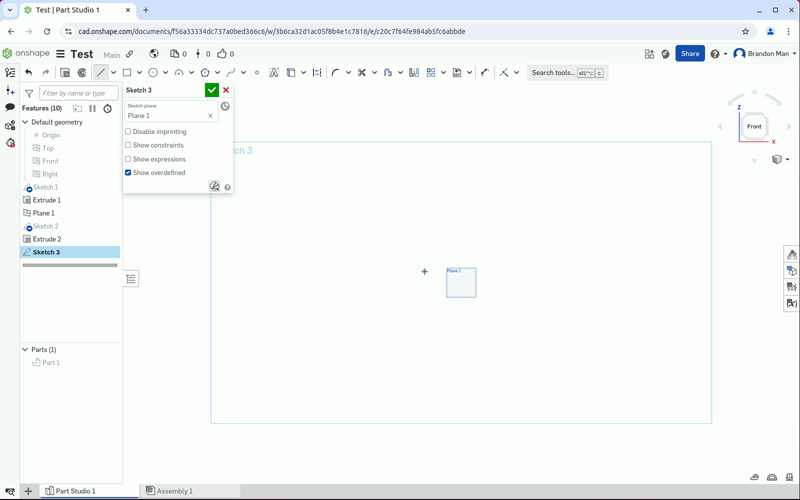
mouse_move(498, 271)
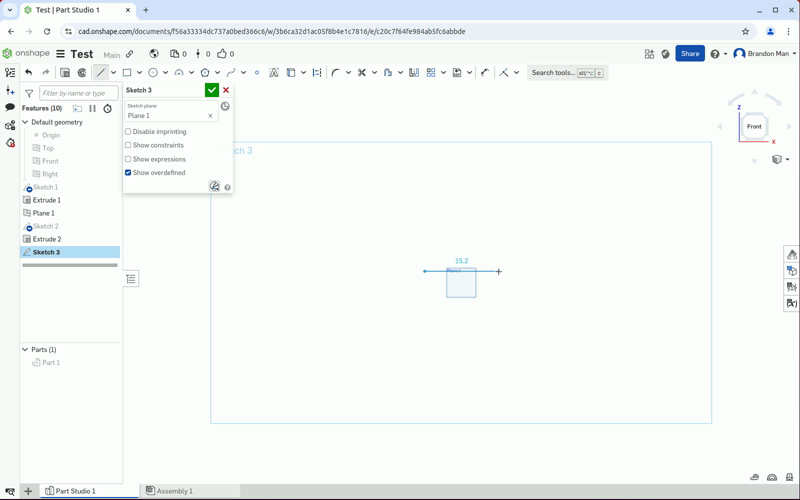
click(498, 271)
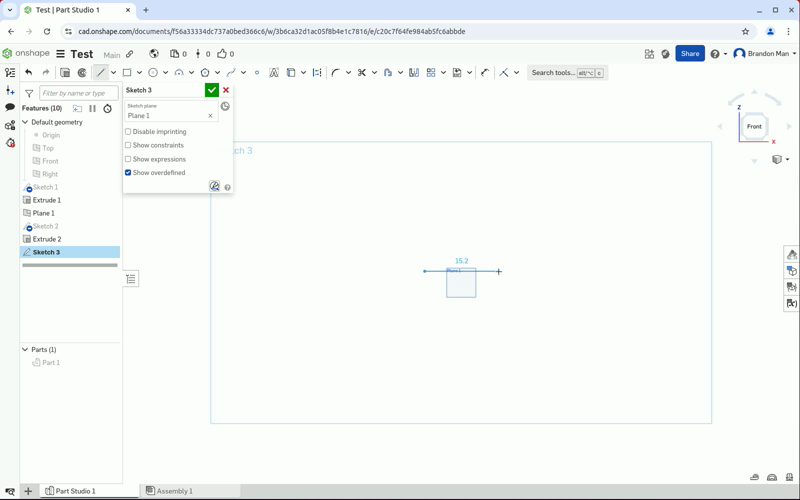
key_up(shift)
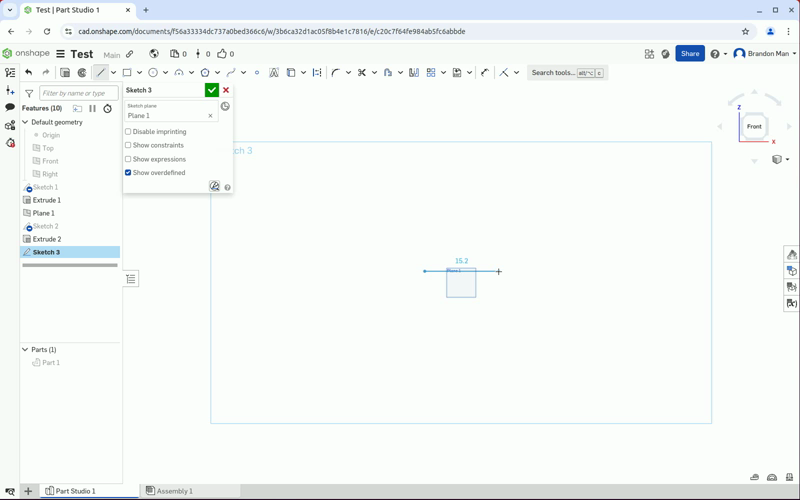
key_down(shift)
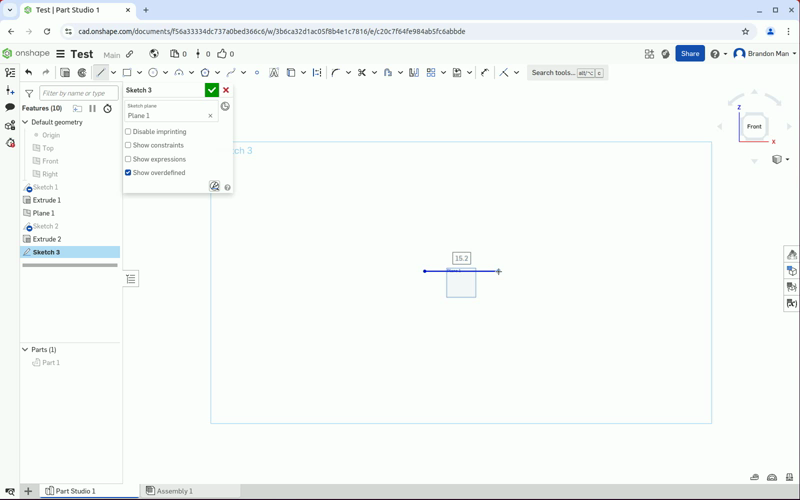
mouse_move(528, 271)
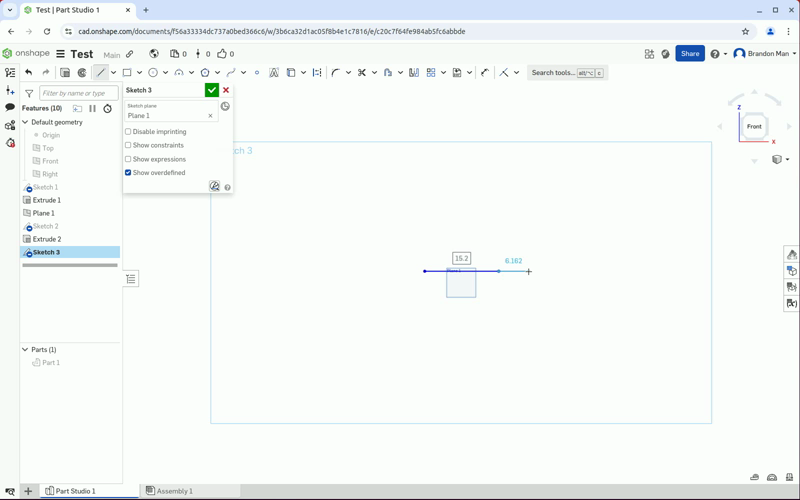
mouse_move(498, 248)
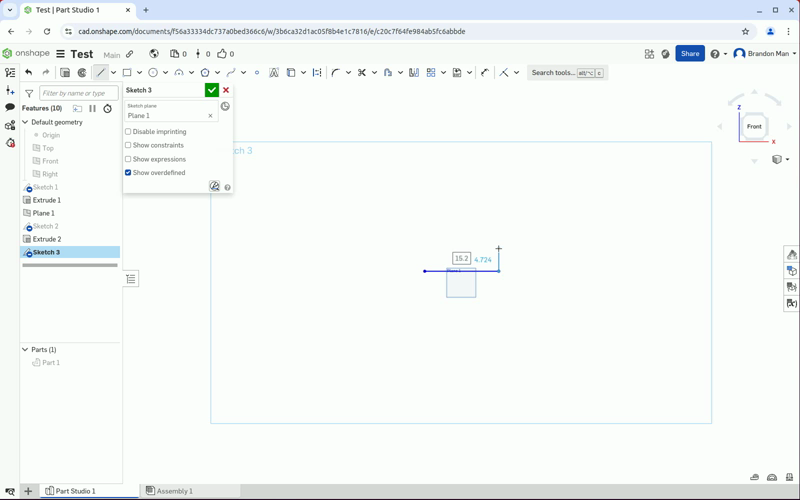
click(498, 248)
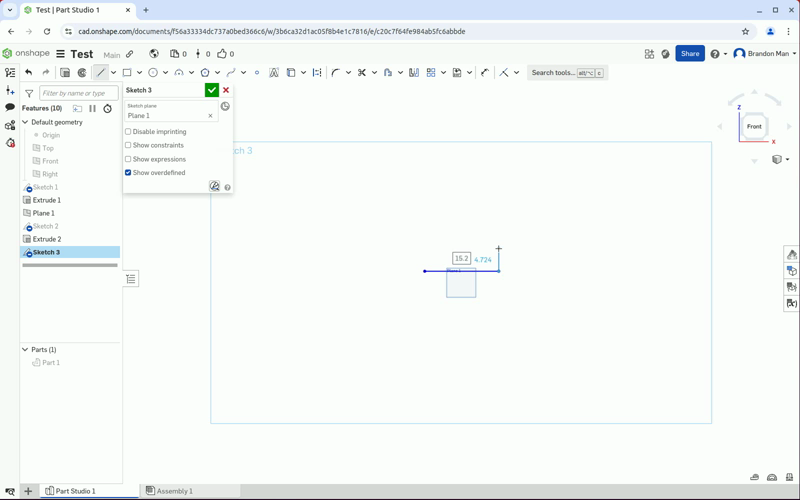
key_up(shift)
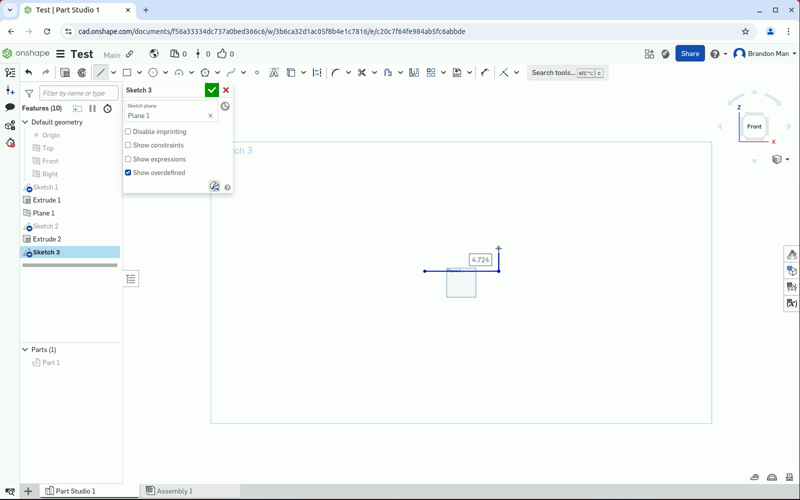
key_down(shift)
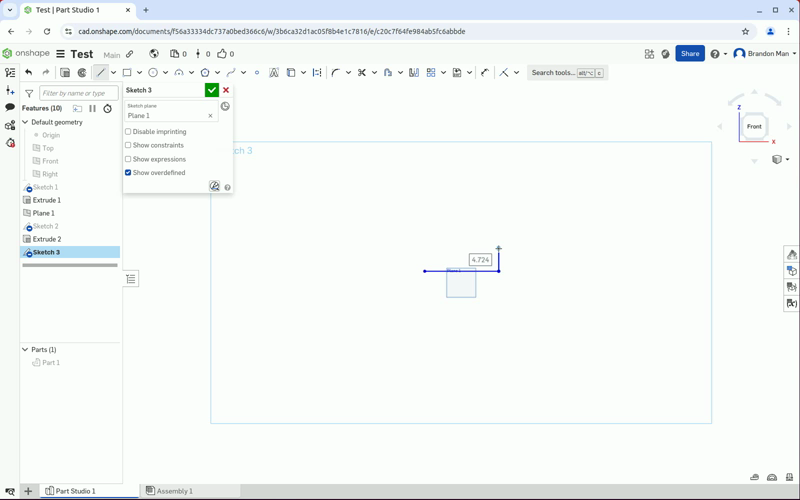
mouse_move(424, 248)
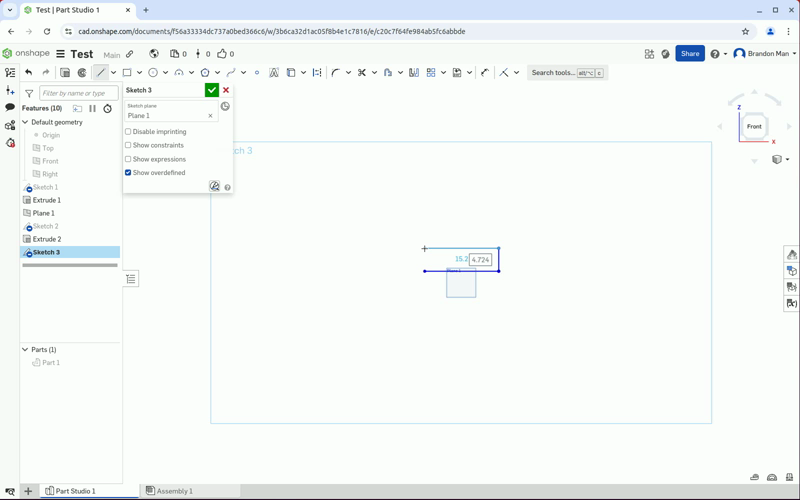
click(424, 248)
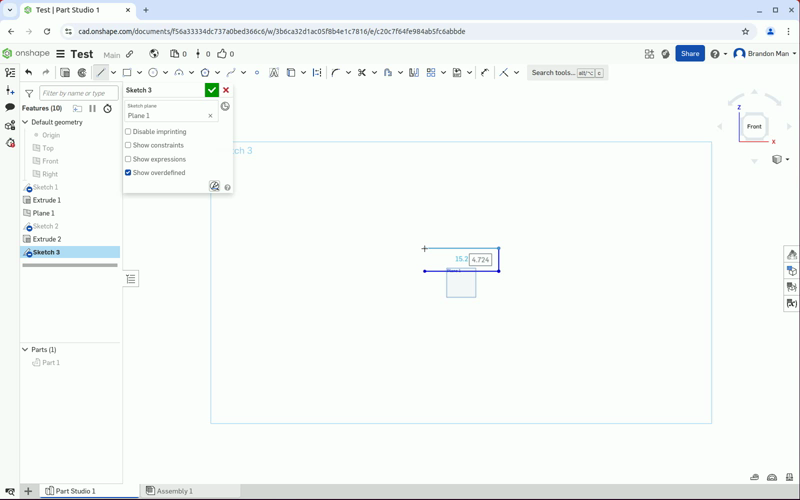
key_up(shift)
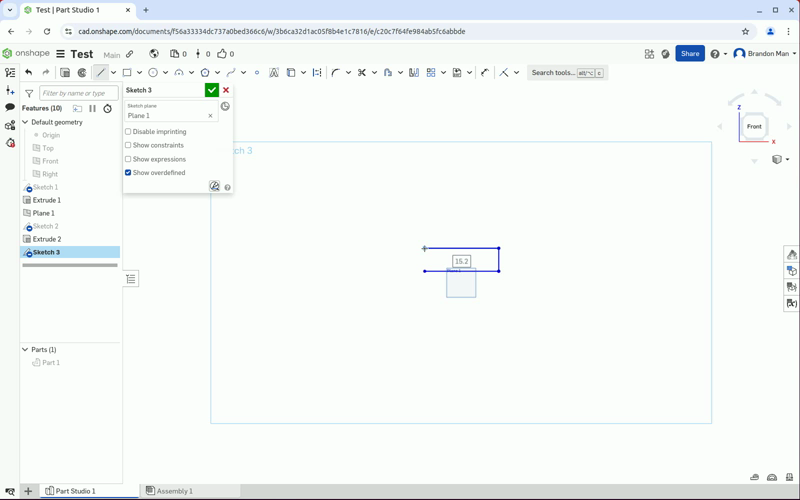
mouse_move(454, 248)
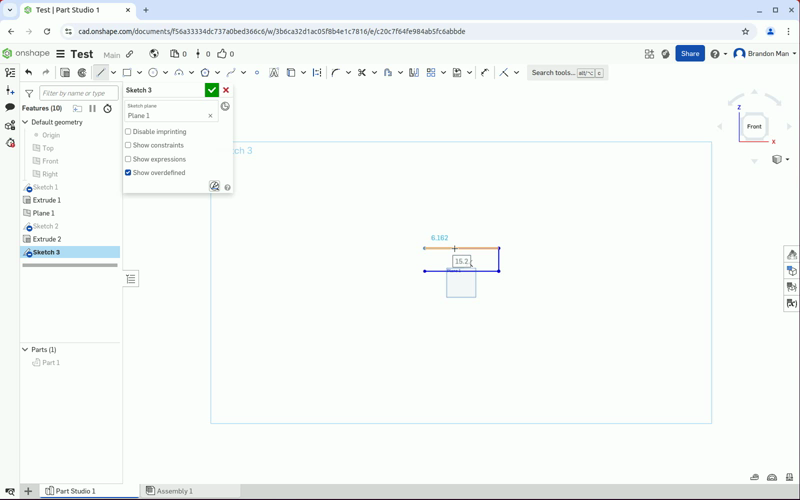
key_down(shift)
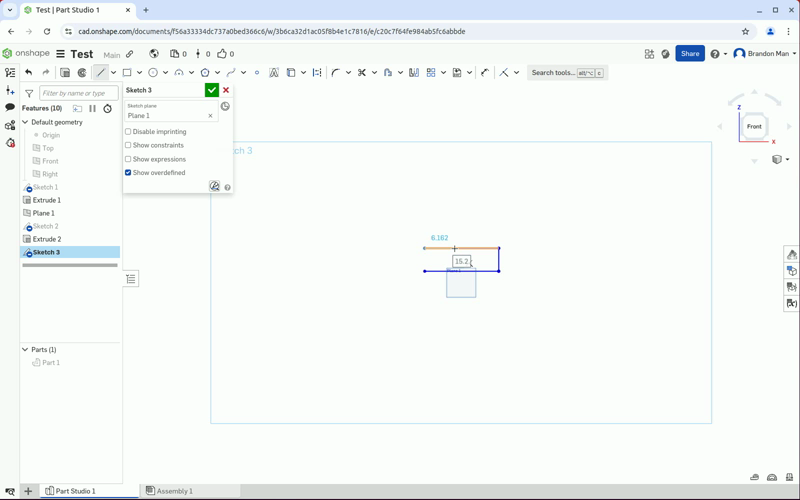
mouse_move(424, 271)
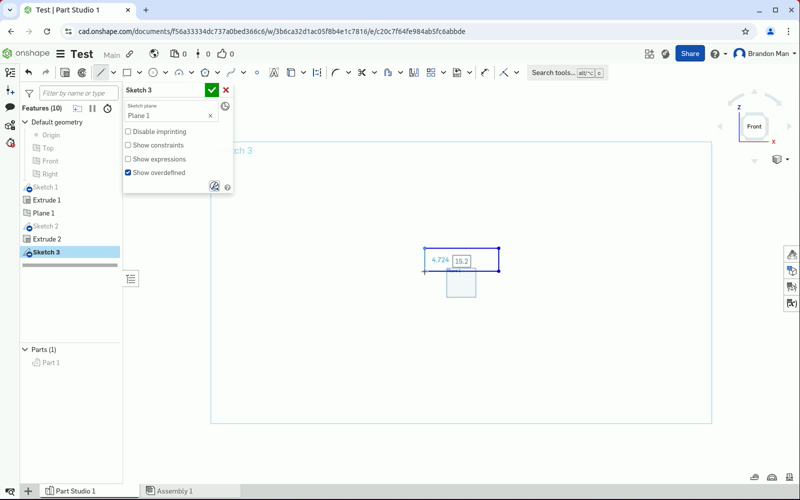
key_up(shift)
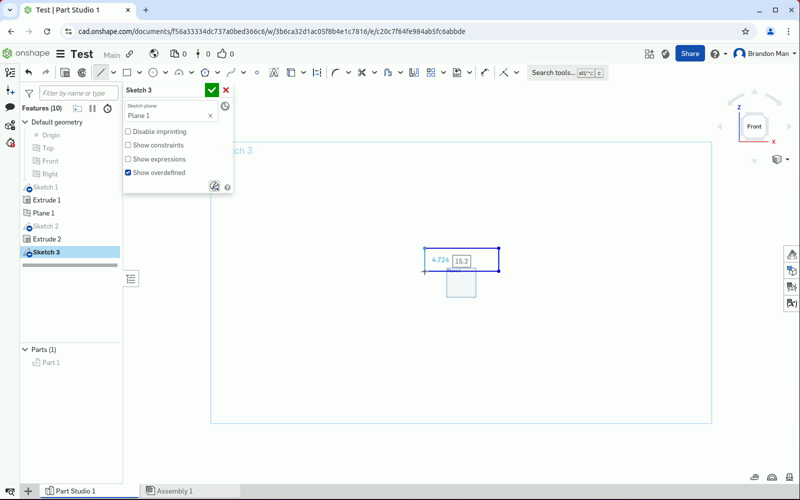
click(424, 271)
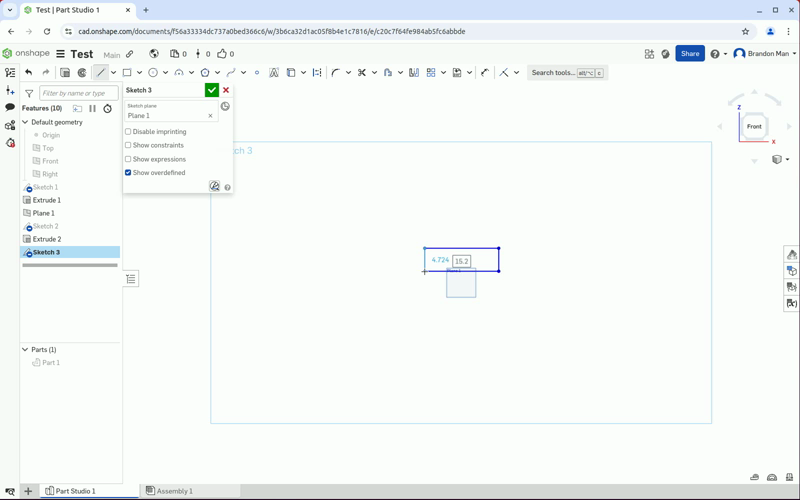
key(esc)
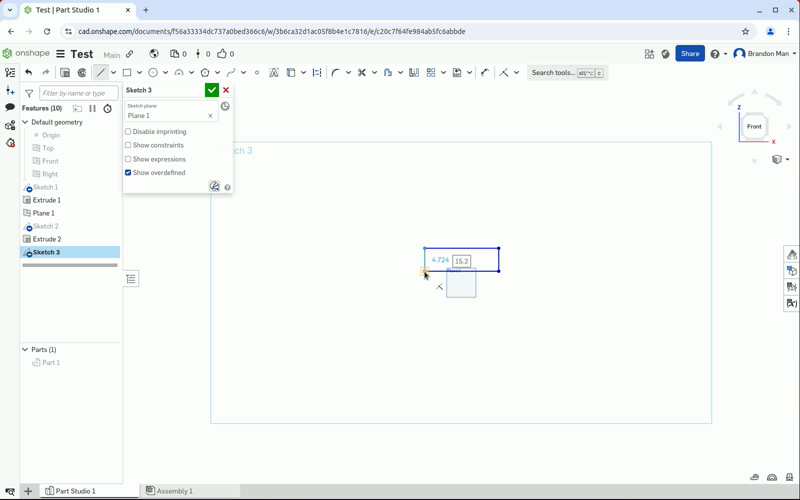
mouse_move(497, 249)
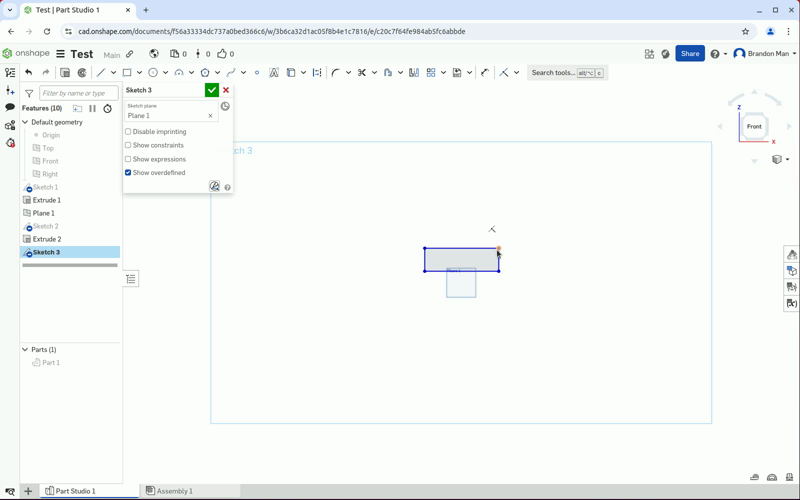
scroll(6)
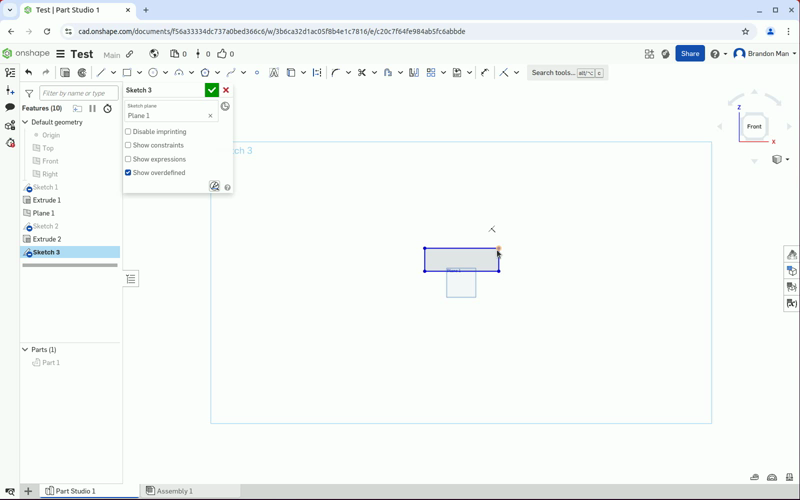
scroll(6)
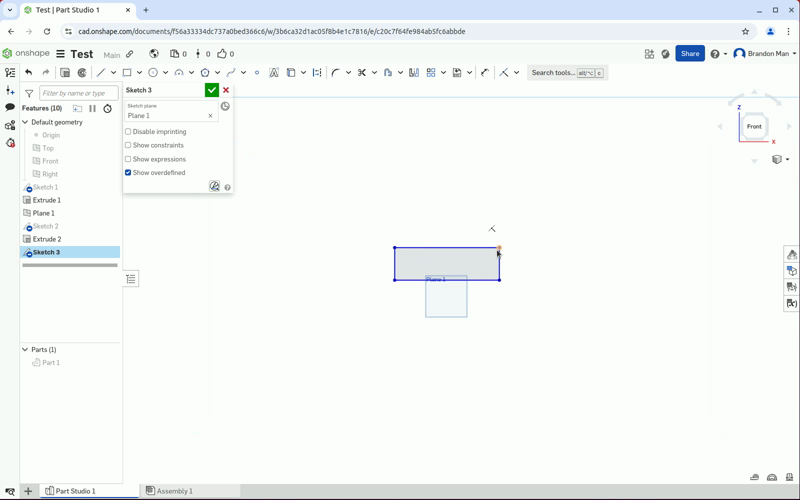
scroll(6)
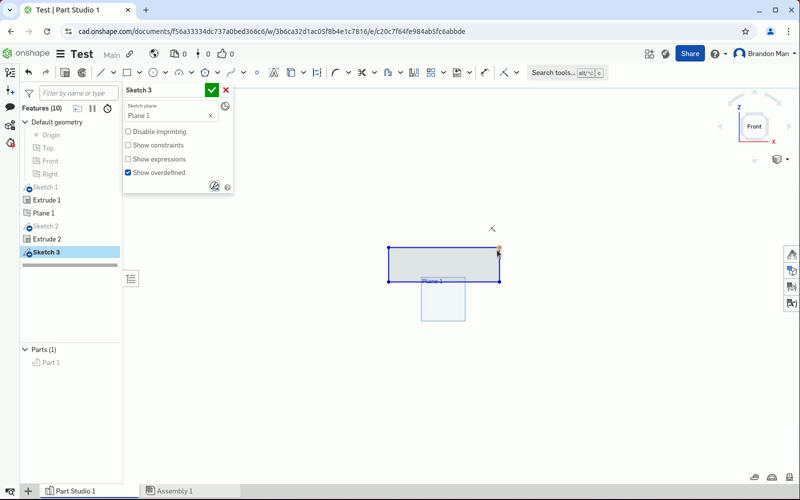
scroll(6)
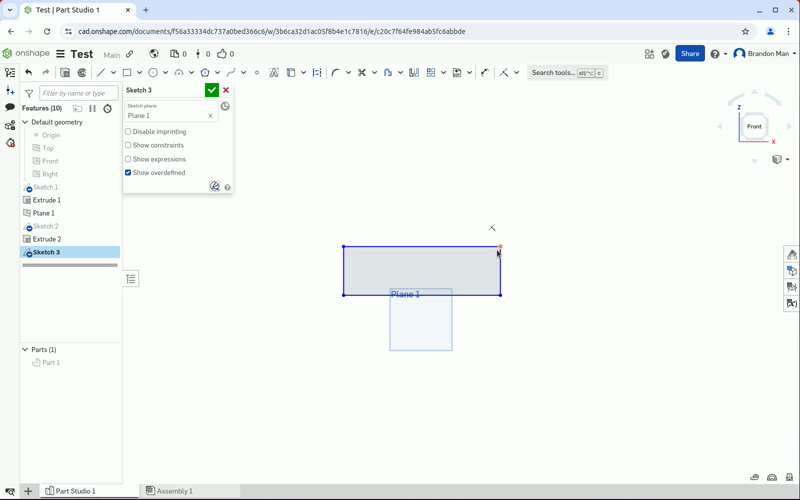
scroll(6)
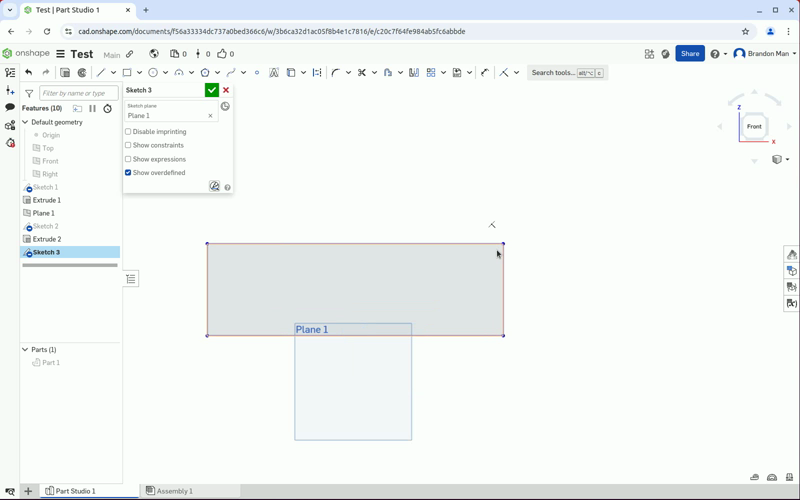
scroll(6)
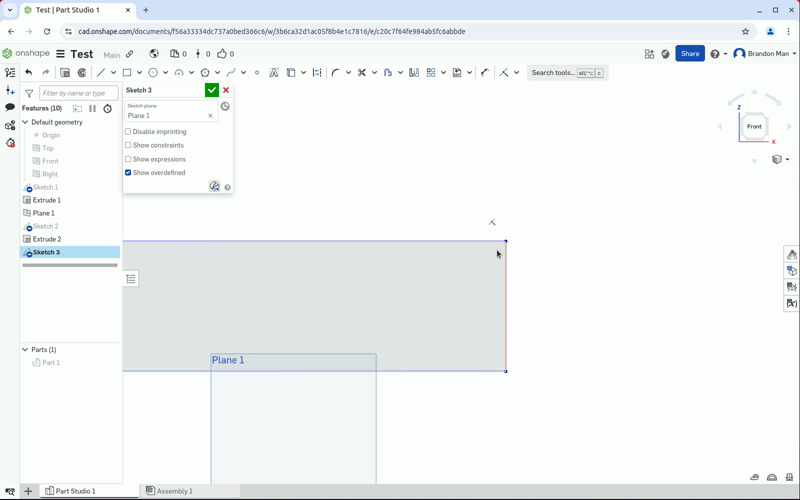
scroll(6)
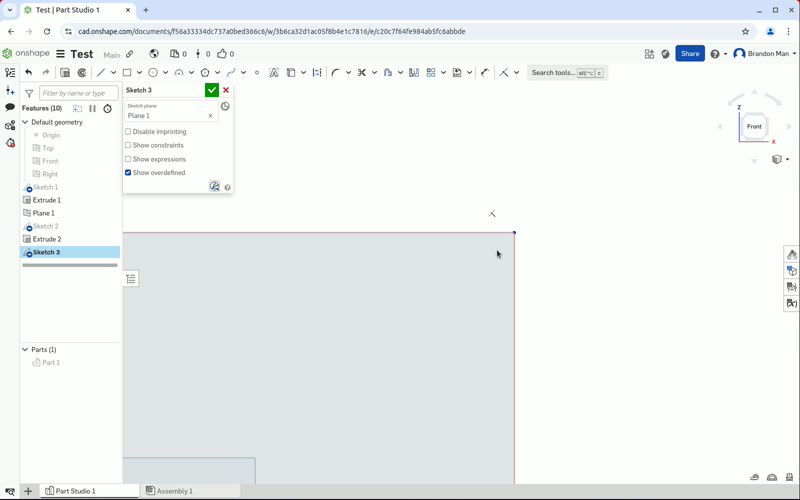
click(497, 249)
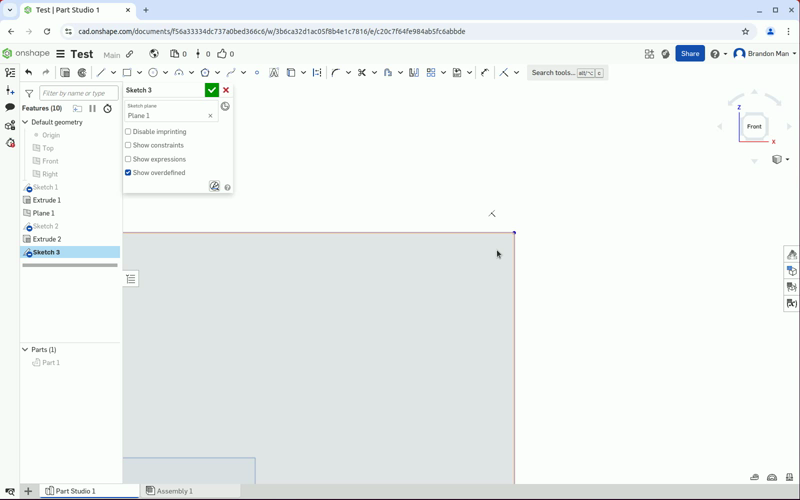
scroll(-6)
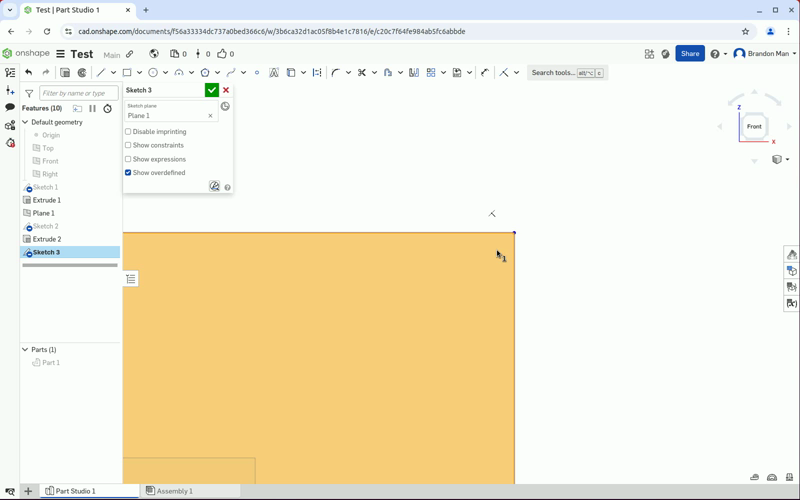
scroll(-6)
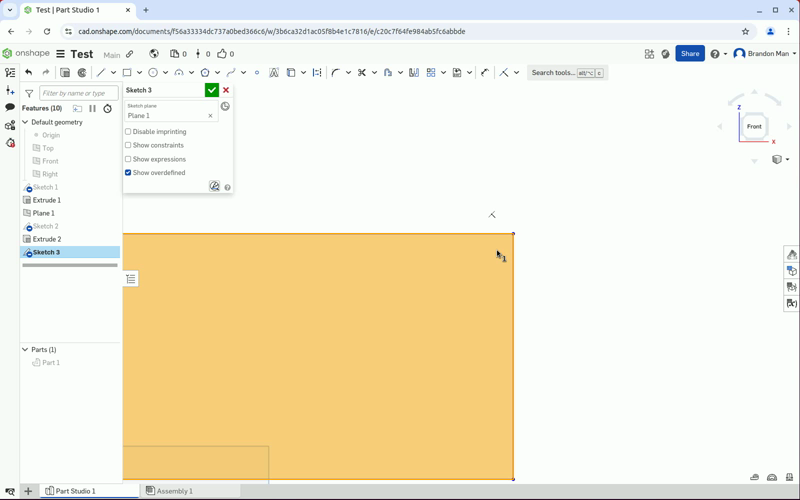
scroll(-6)
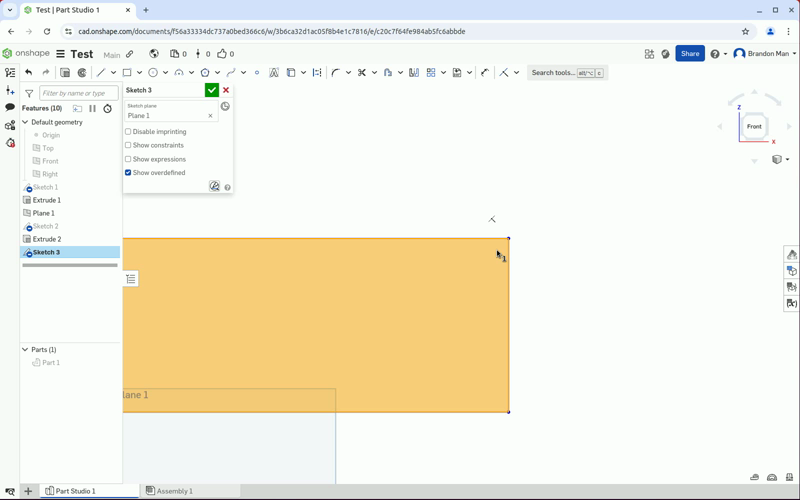
scroll(-6)
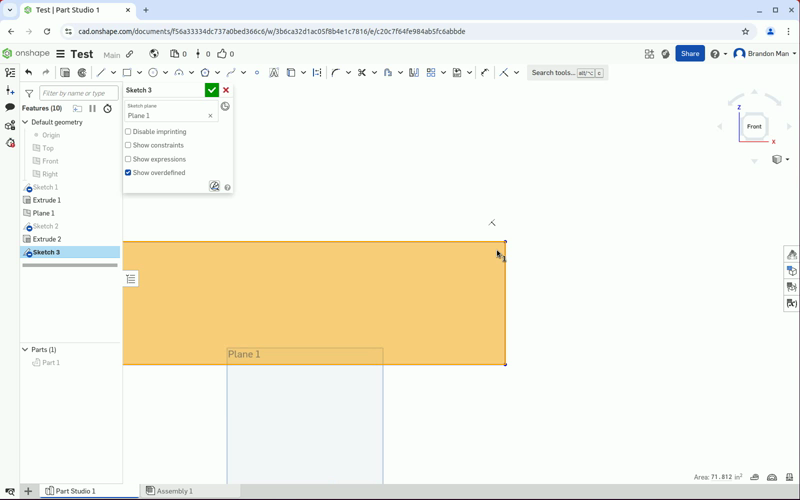
scroll(-6)
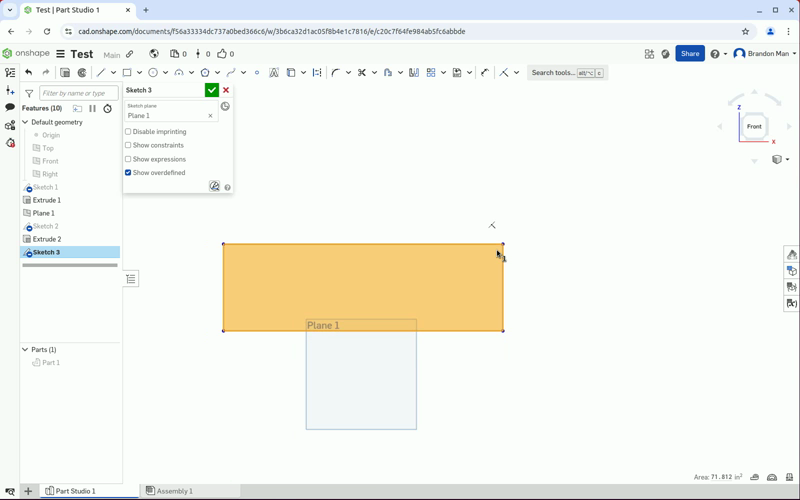
scroll(-6)
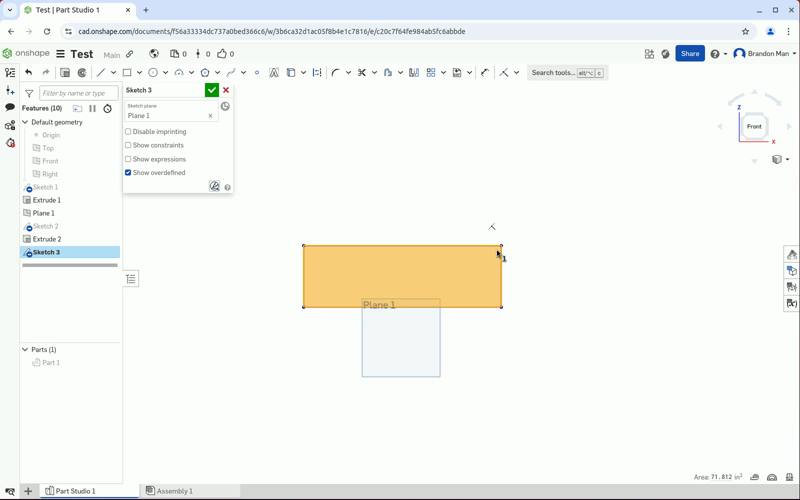
scroll(-6)
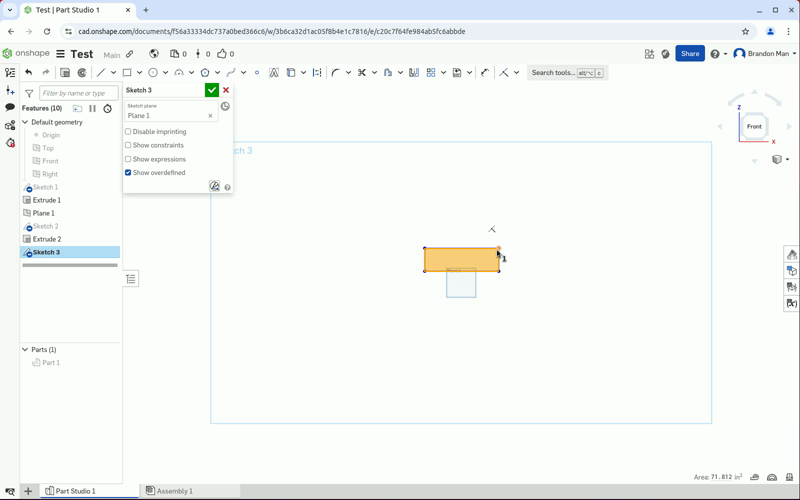
mouse_move(73, 352)
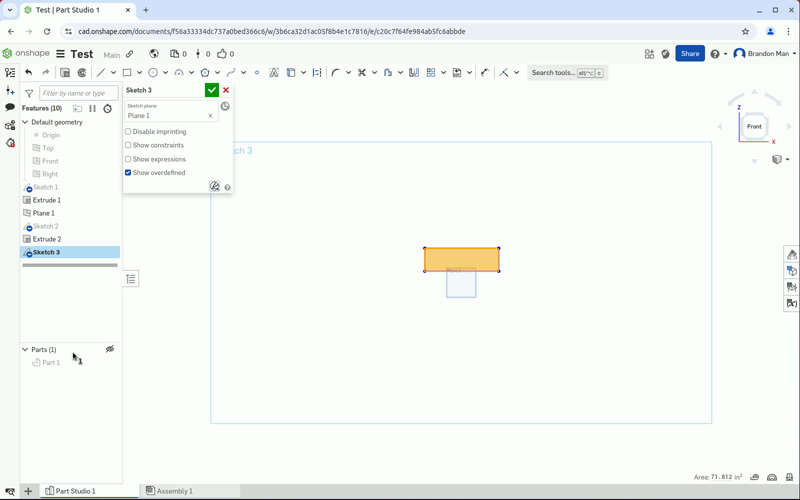
key(shift+y)
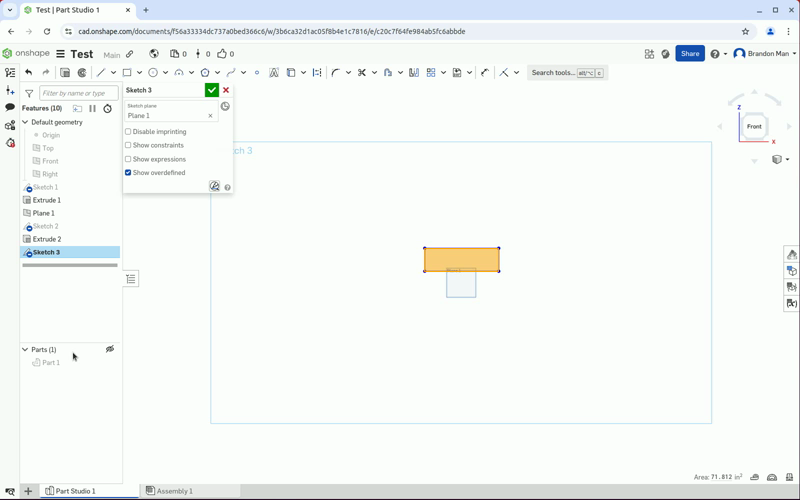
key(shift+e)
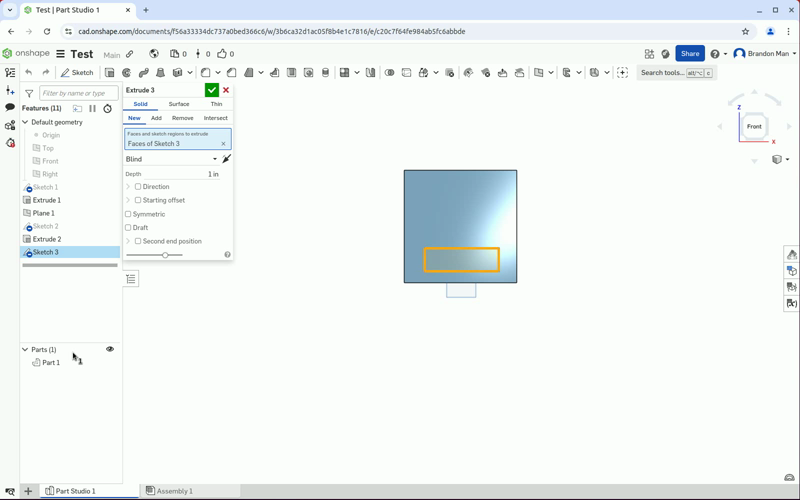
mouse_move(143, 106)
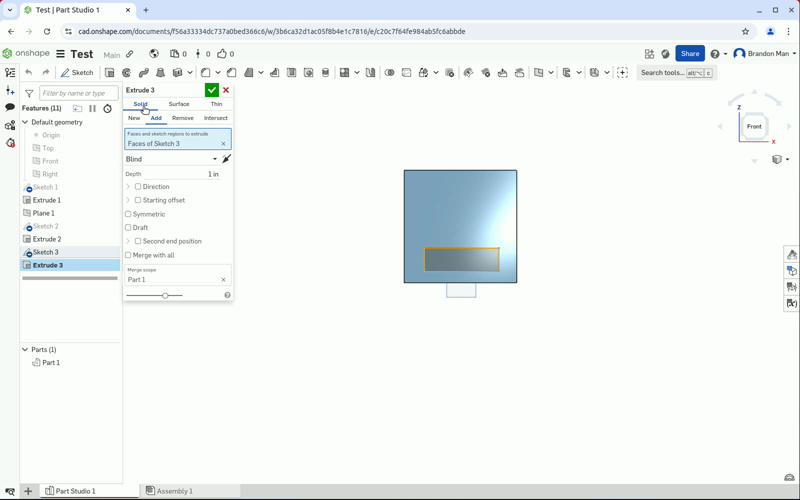
click(143, 106)
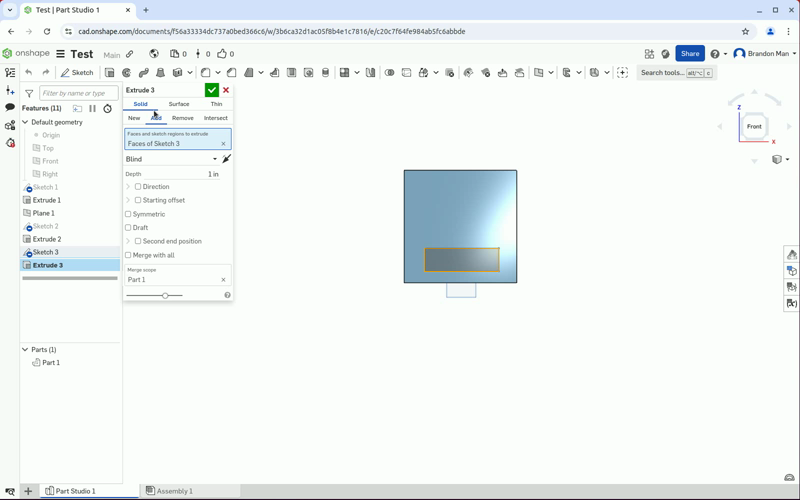
mouse_move(186, 120)
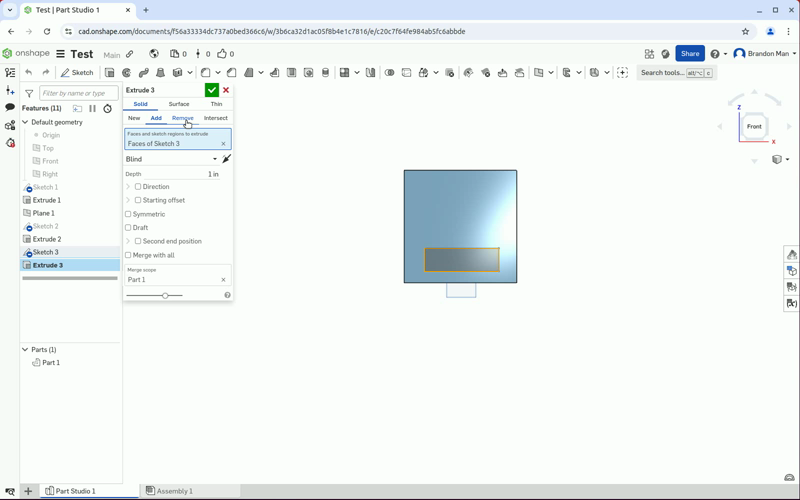
click(186, 120)
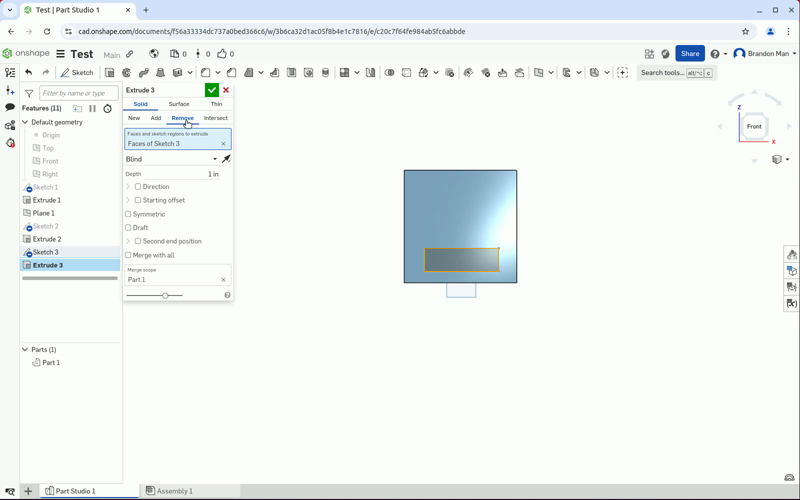
key(tab, 4)
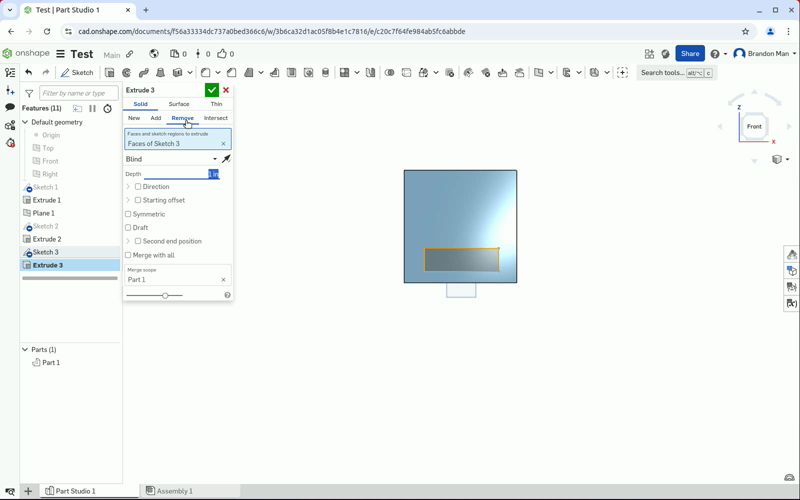
text(19.738)
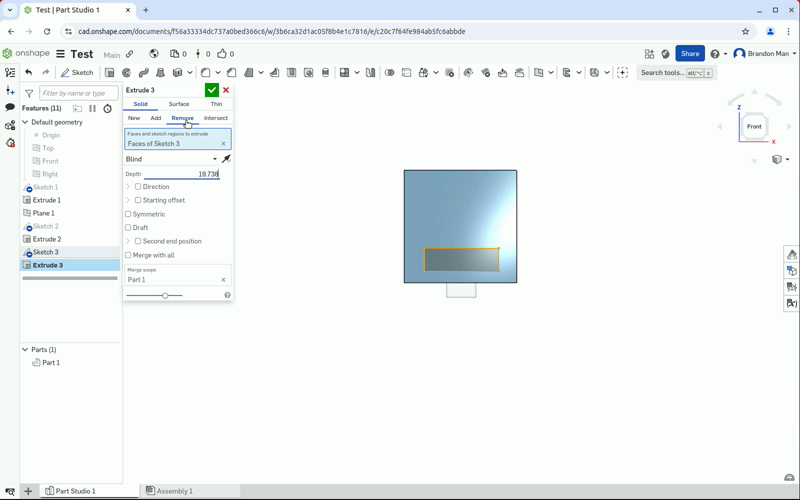
key(tab, 6)
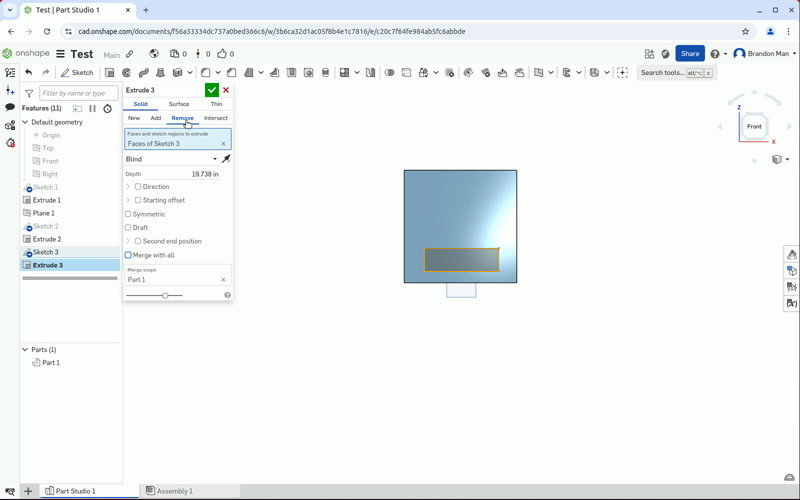
key(space)
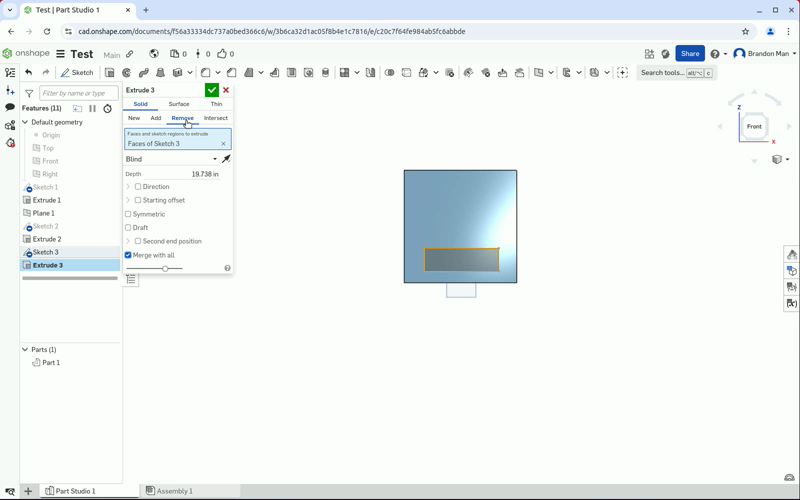
key(enter)
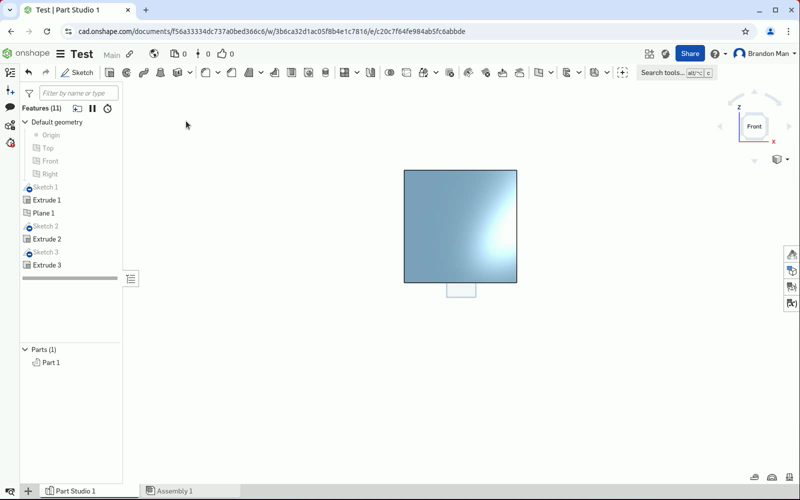
key(shift+h)
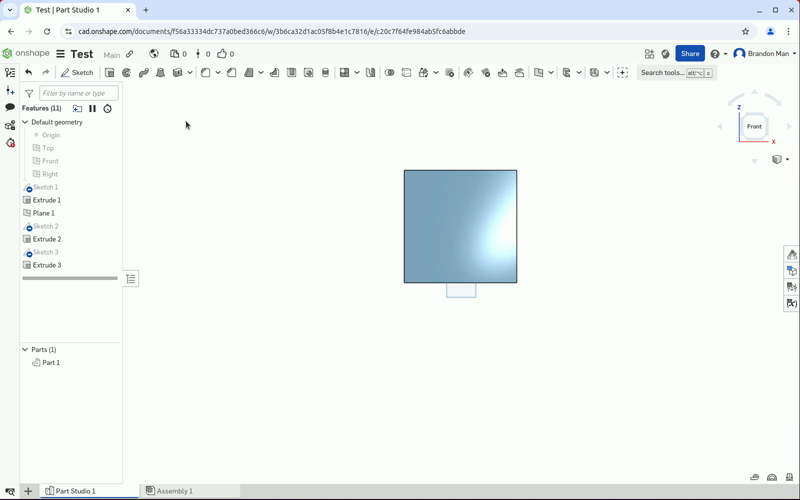
key(shift+h)
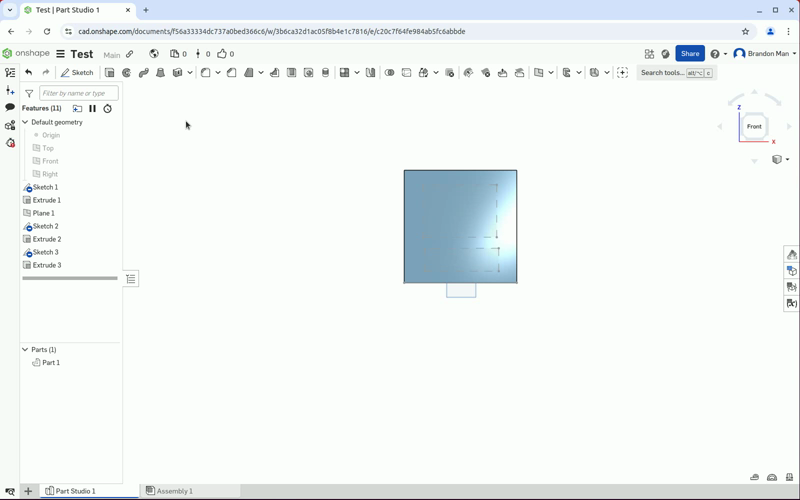
key(shift+7)
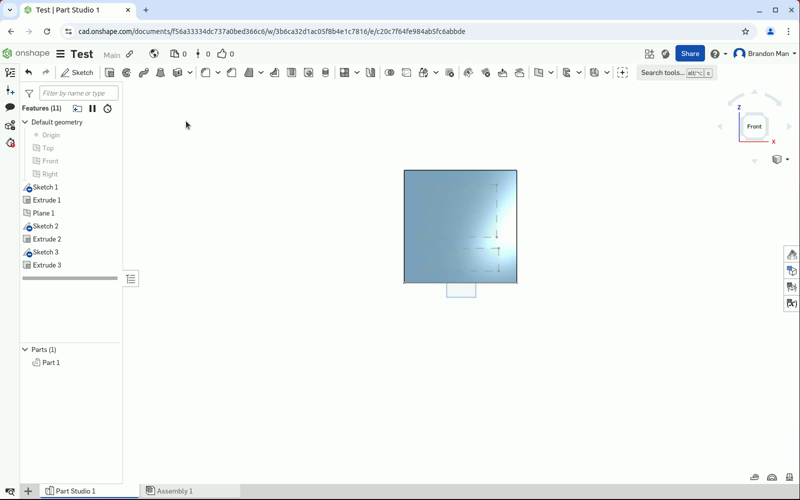
key(left, 2)
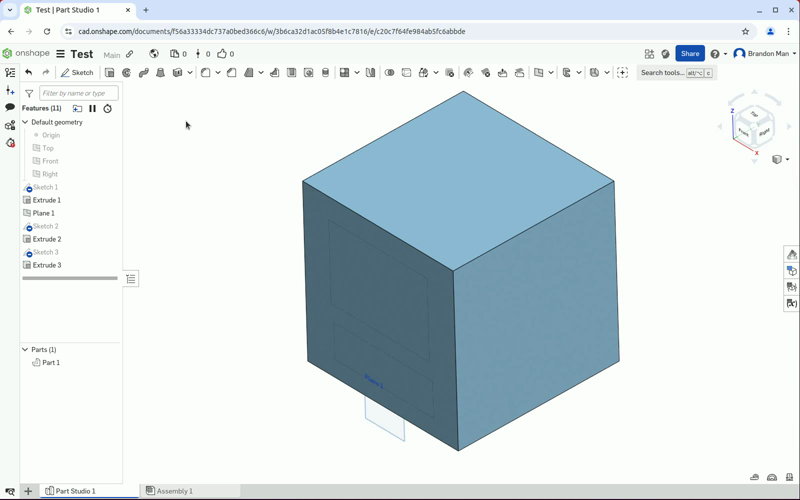
key(down, 2)
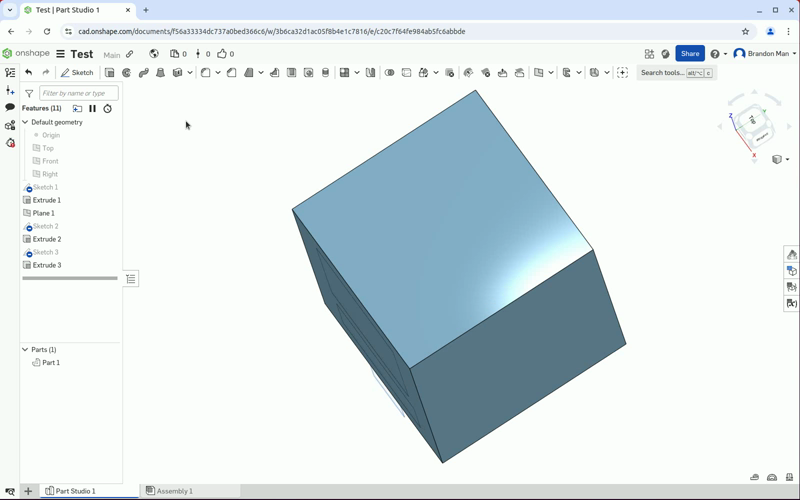
key(up, 2)
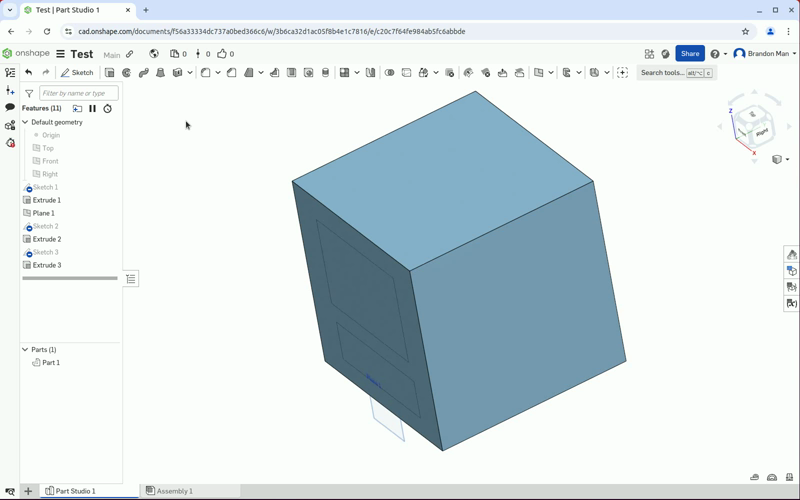
key(right, 2)
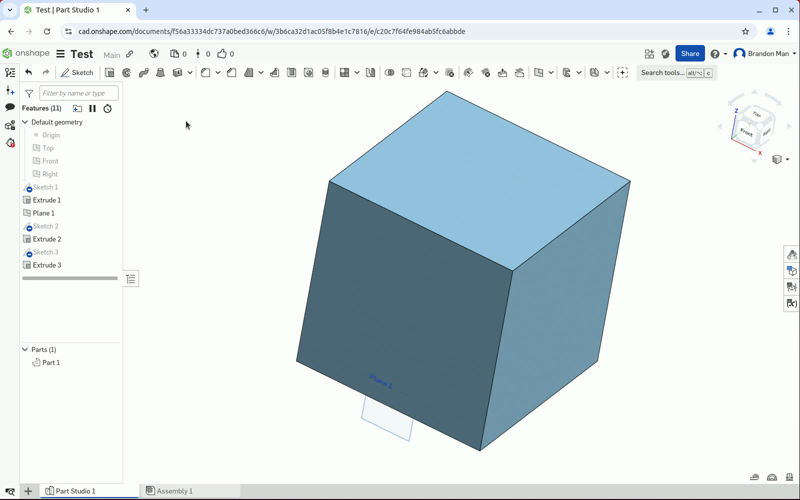
mouse_move(73, 189)
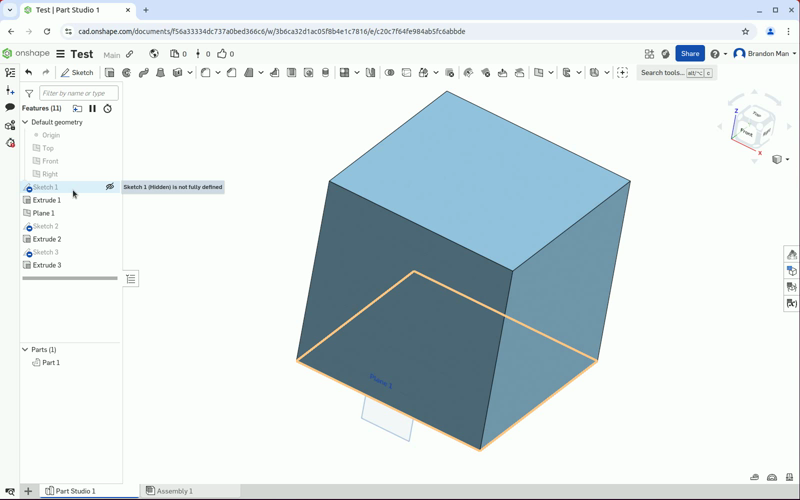
click(73, 189)